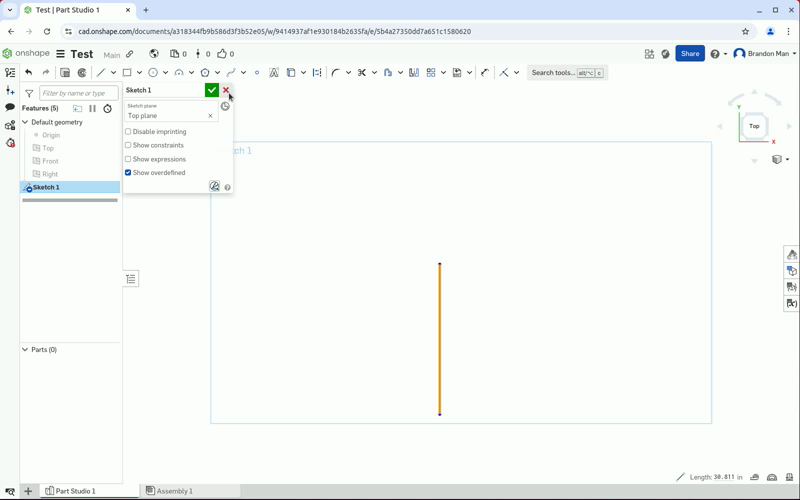
key(shift+h)
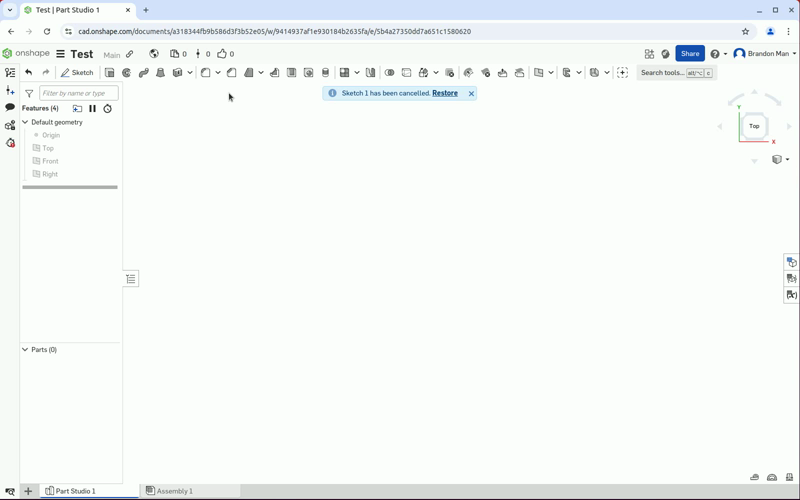
mouse_move(73, 352)
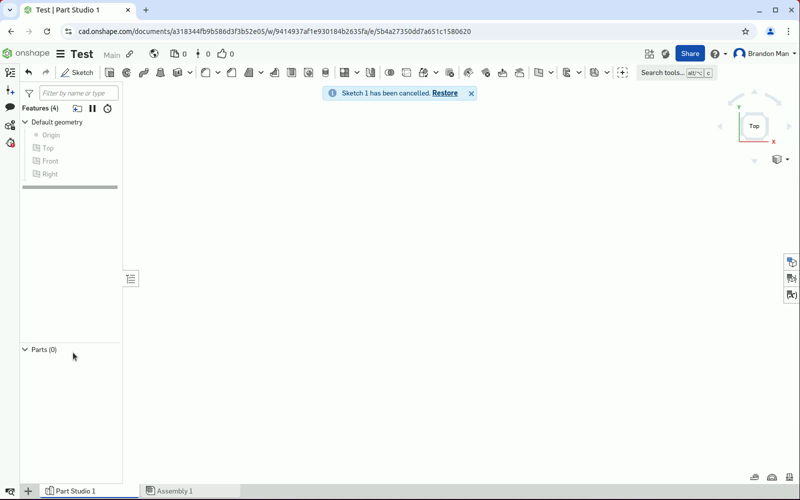
key(y)
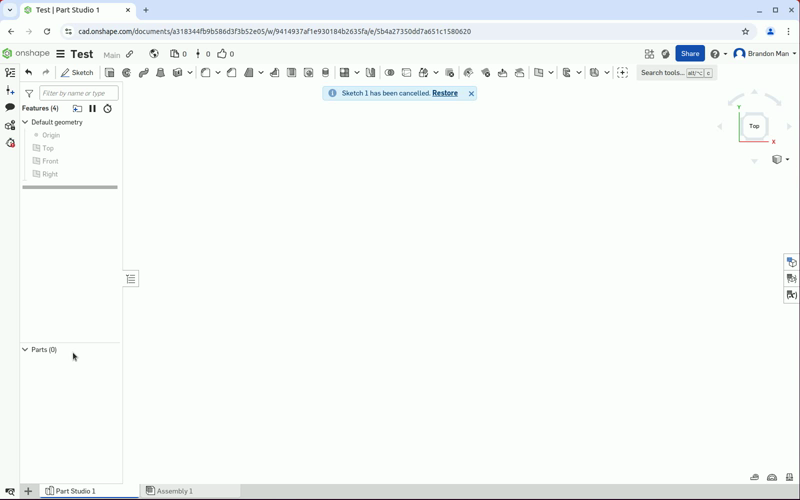
key(shift+p)
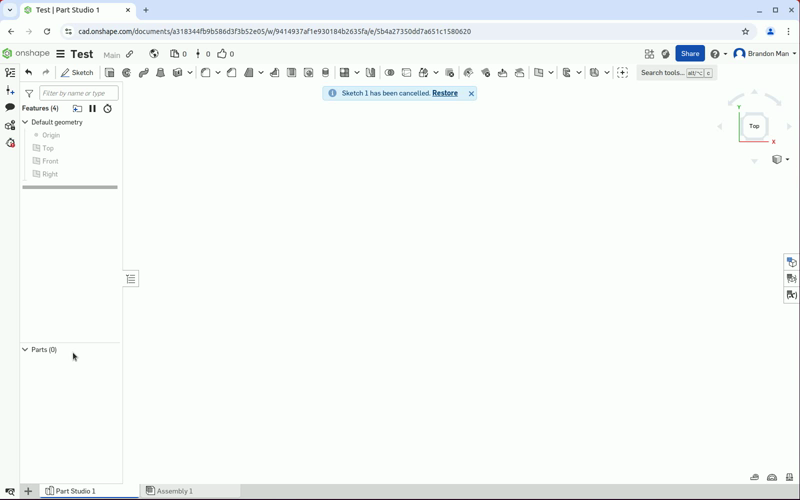
key(space)
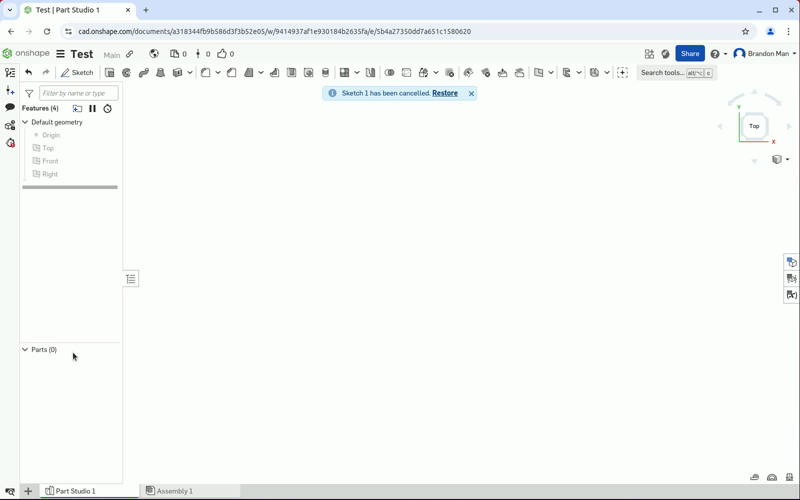
key_down(shift)
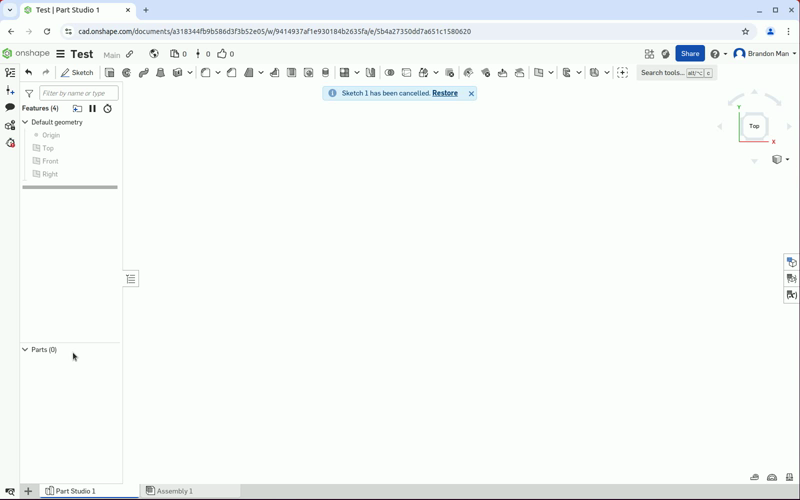
key(up)
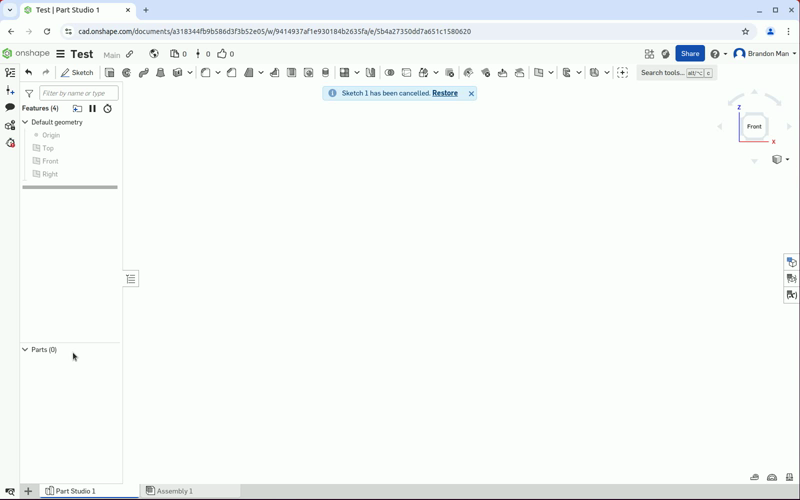
key_up(shift)
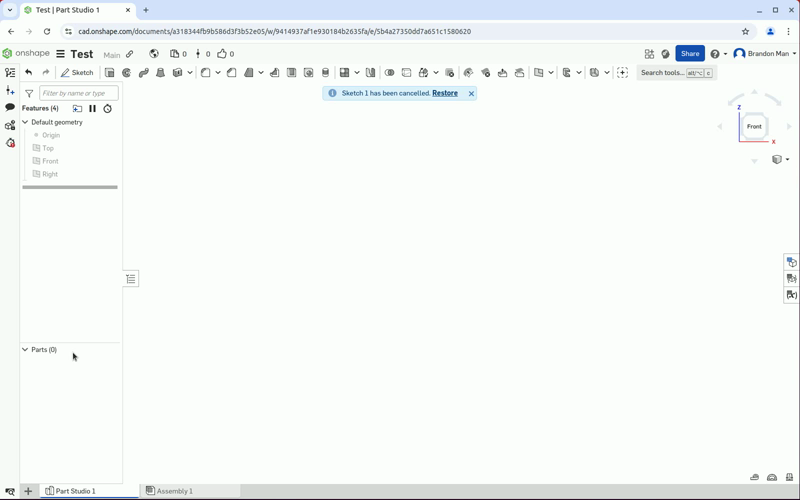
key(space)
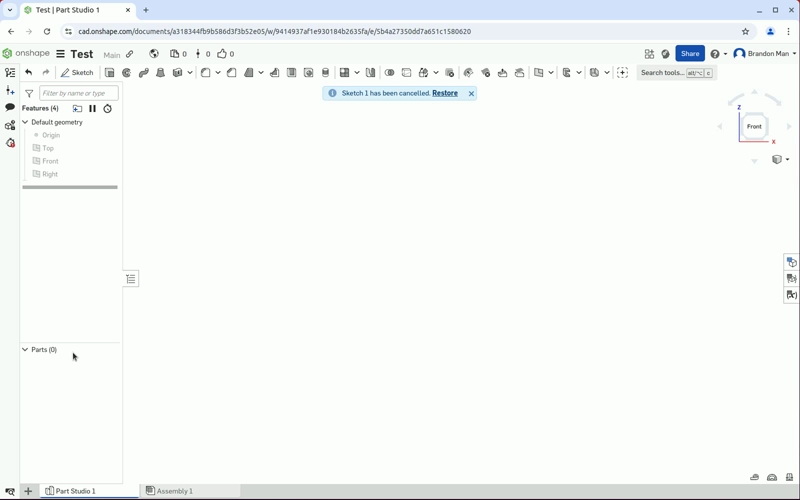
key_down(shift)
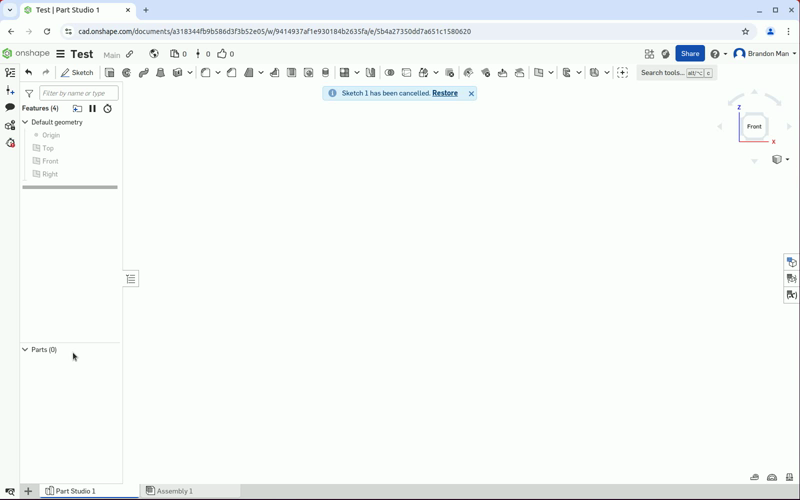
key(left)
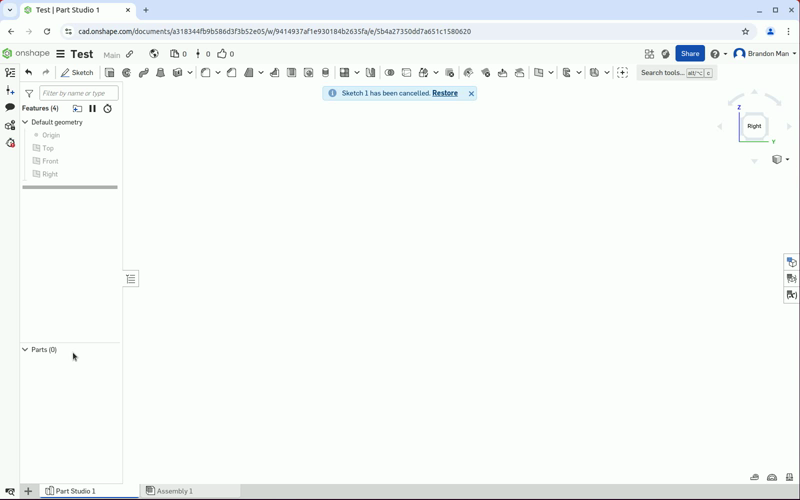
key_up(shift)
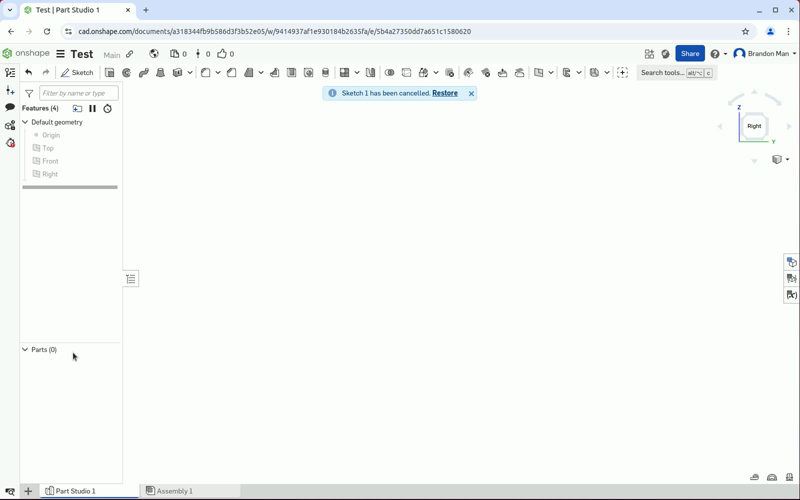
mouse_move(73, 352)
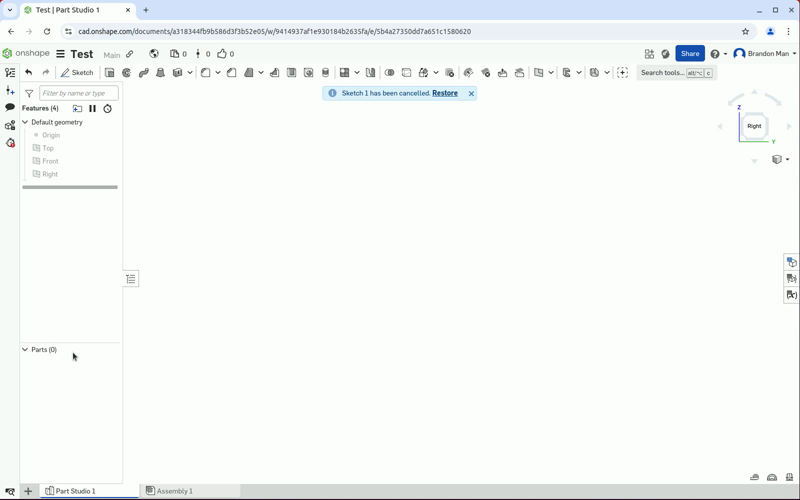
key(shift+y)
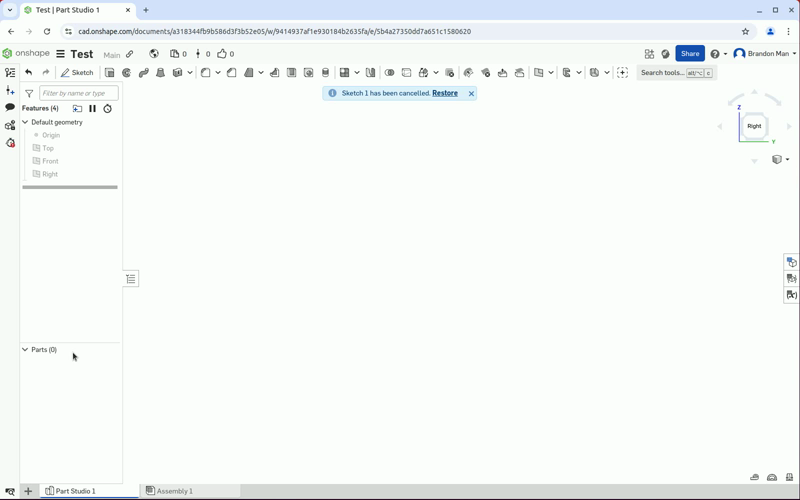
key(shift+s)
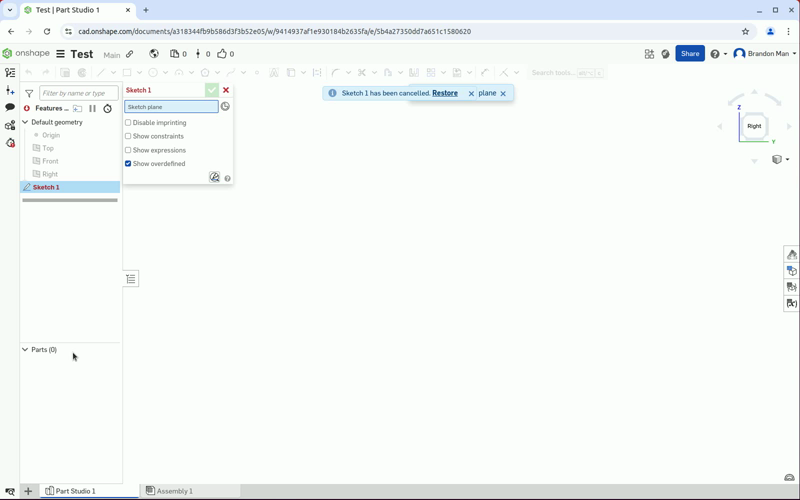
mouse_move(73, 176)
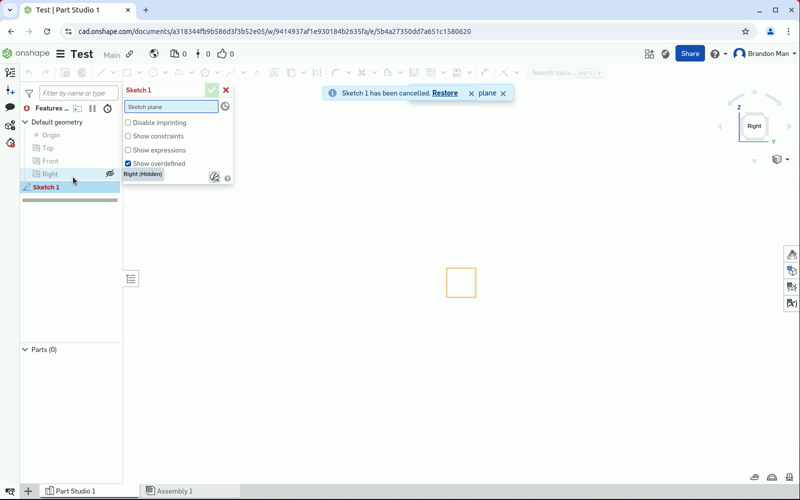
click(73, 176)
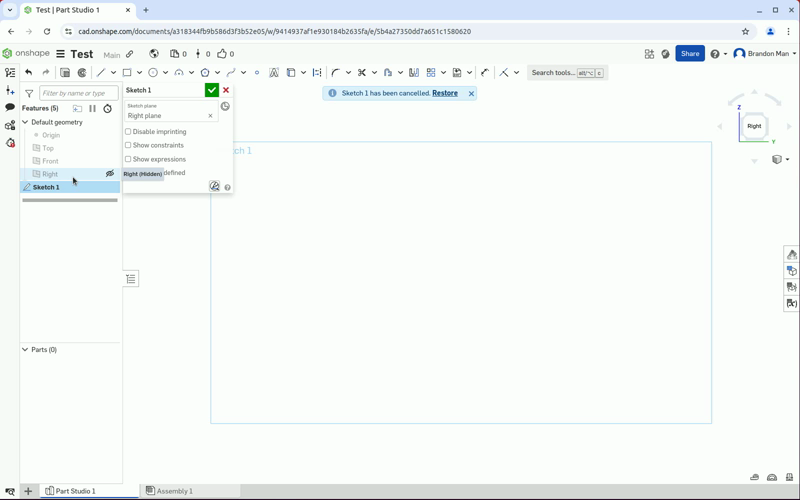
mouse_move(73, 352)
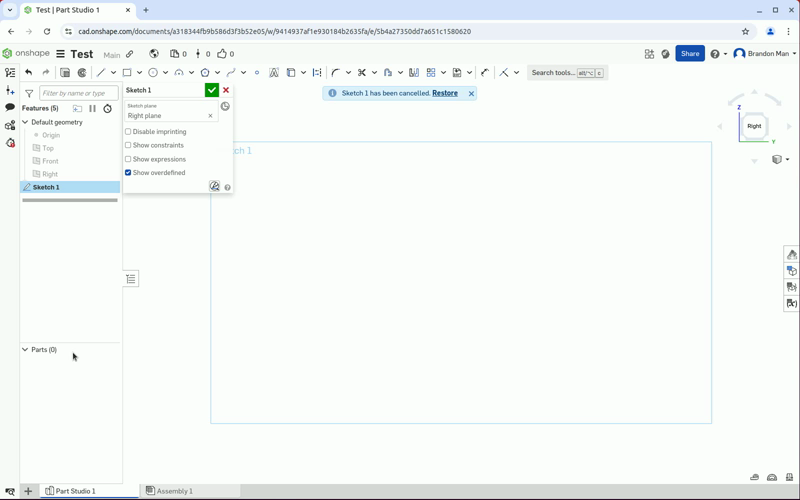
key(y)
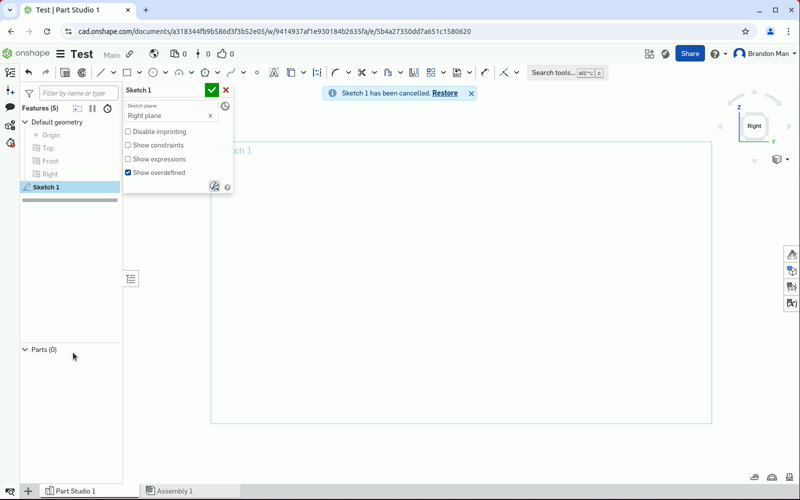
key(l)
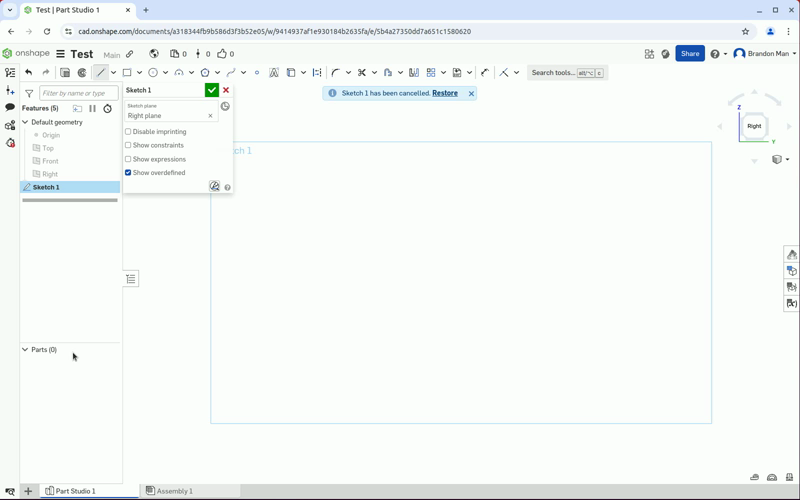
key_down(shift)
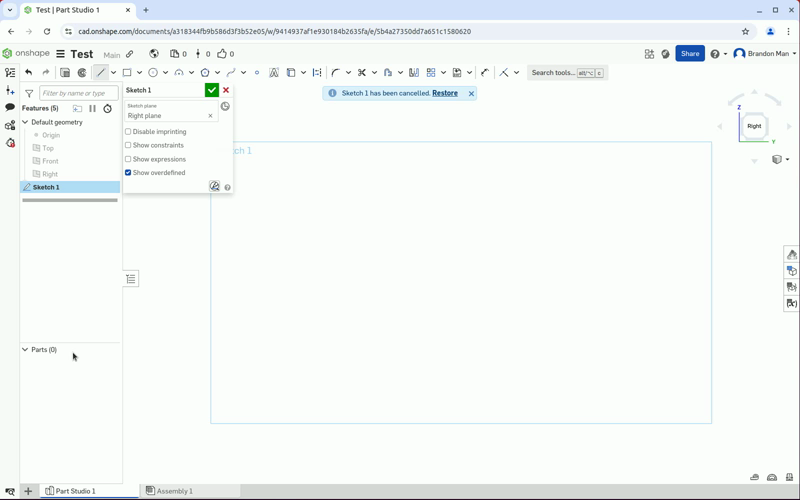
mouse_move(460, 282)
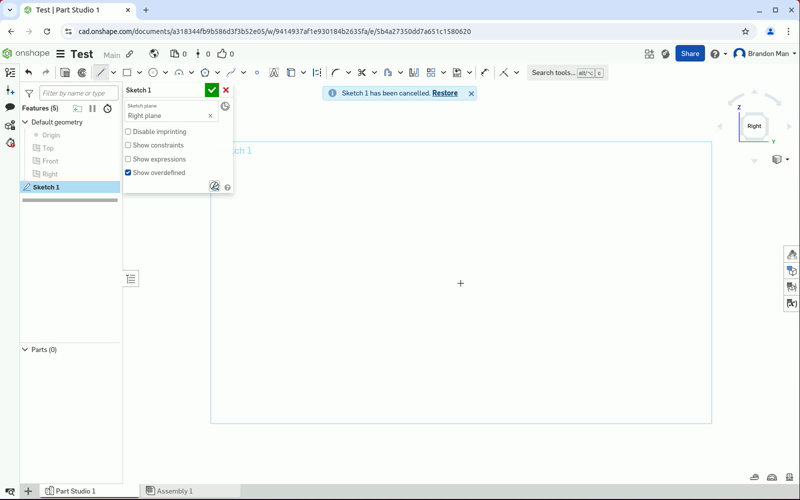
click(460, 282)
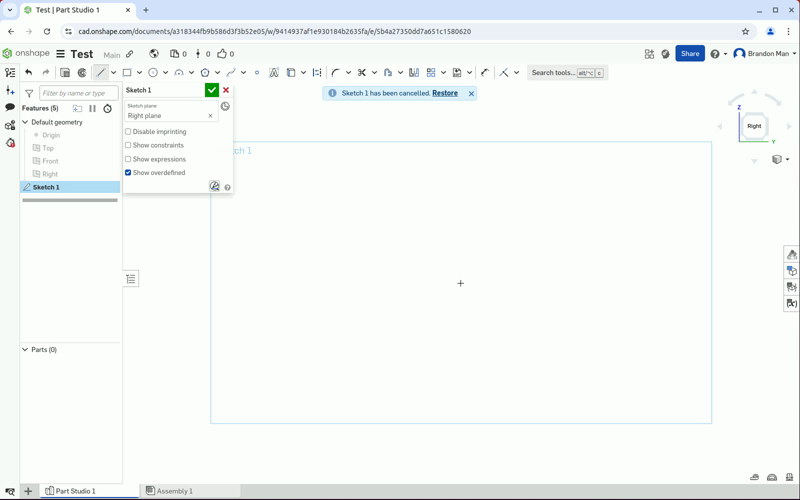
key_up(shift)
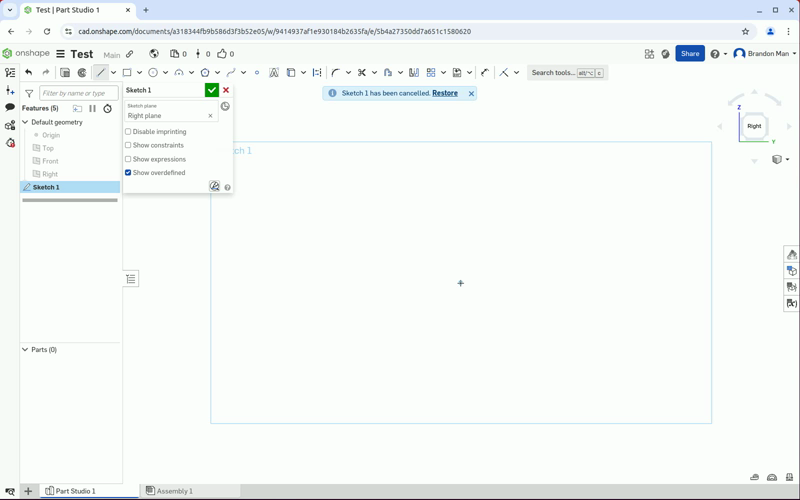
key_down(shift)
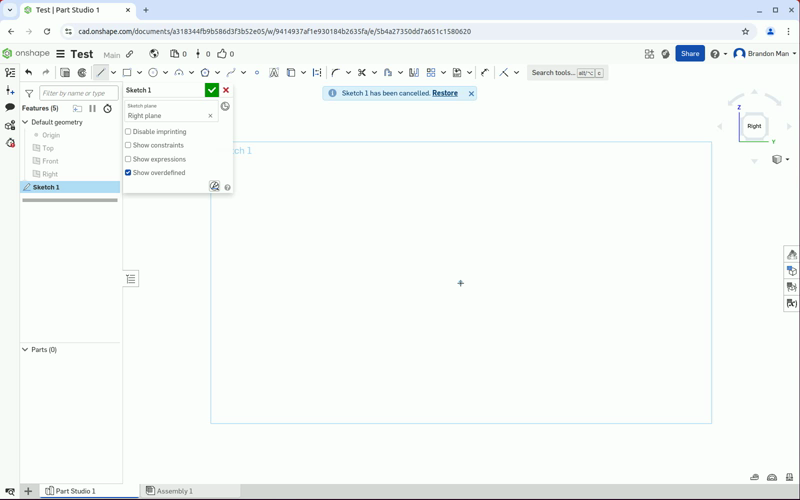
mouse_move(573, 282)
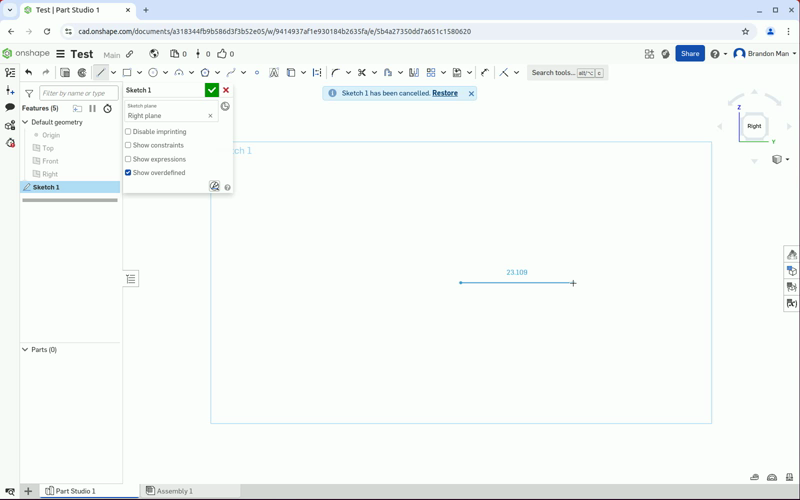
click(573, 282)
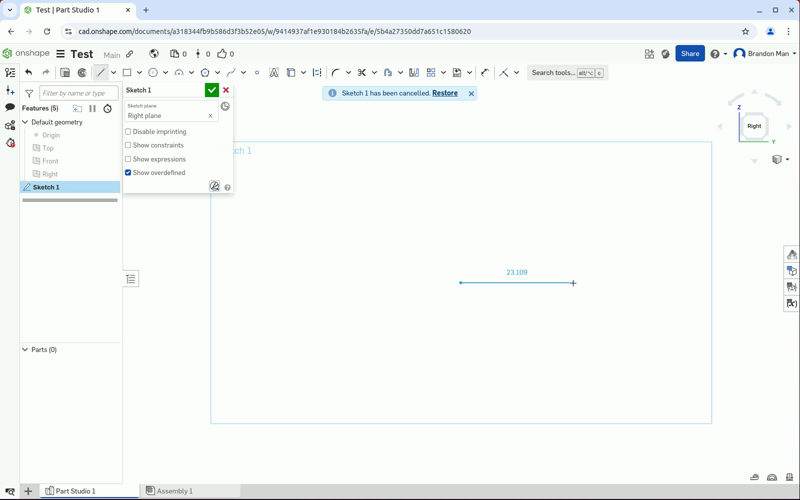
key_up(shift)
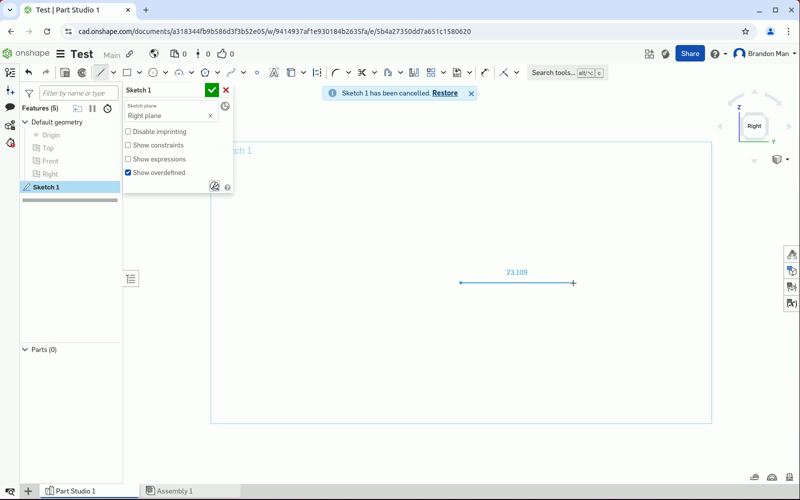
key_down(shift)
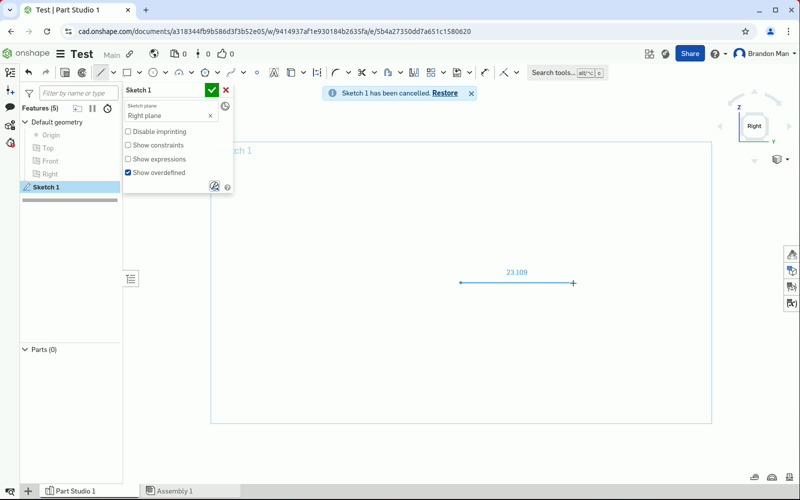
mouse_move(573, 189)
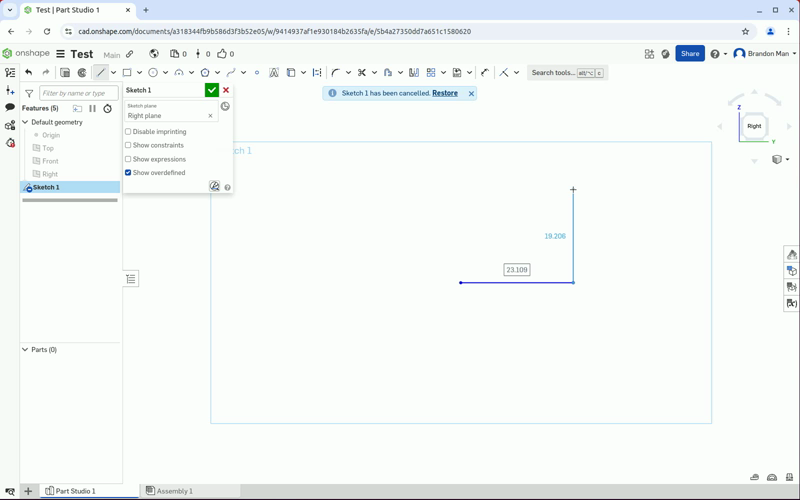
click(573, 189)
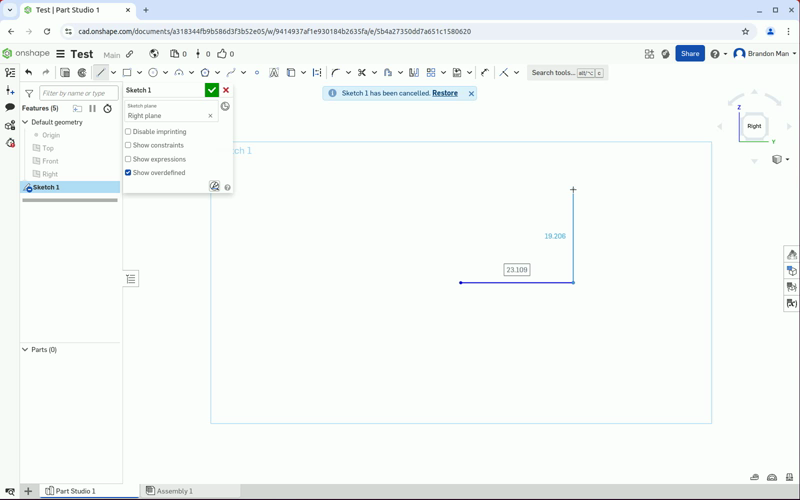
key_up(shift)
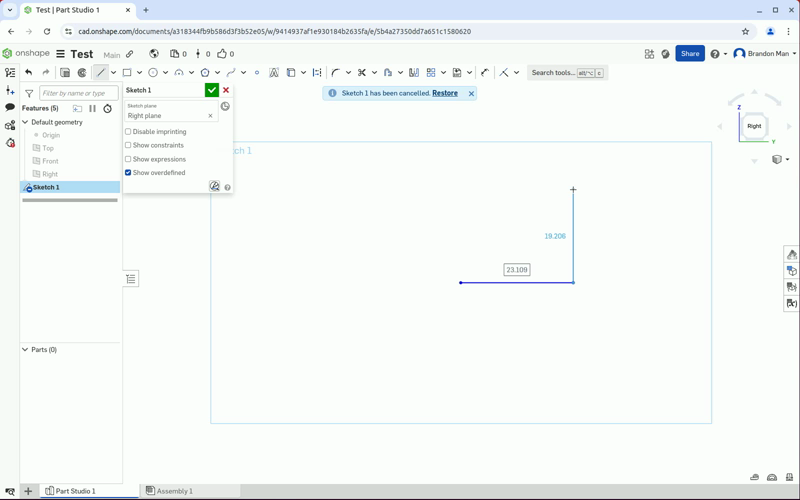
key_down(shift)
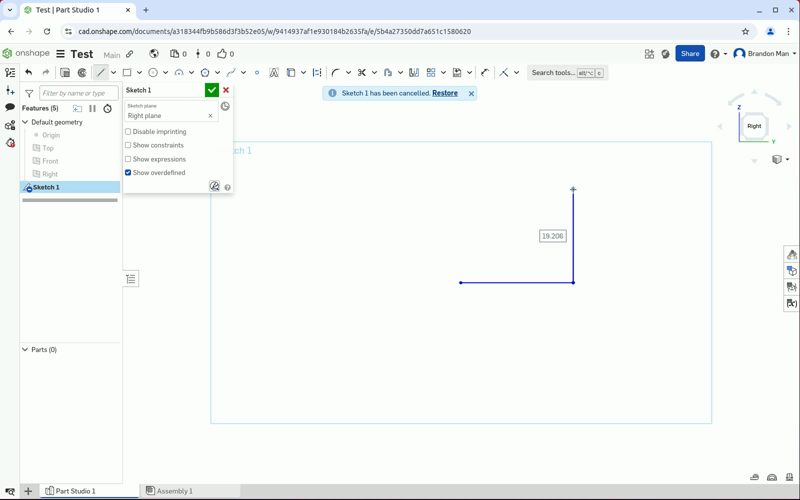
mouse_move(460, 189)
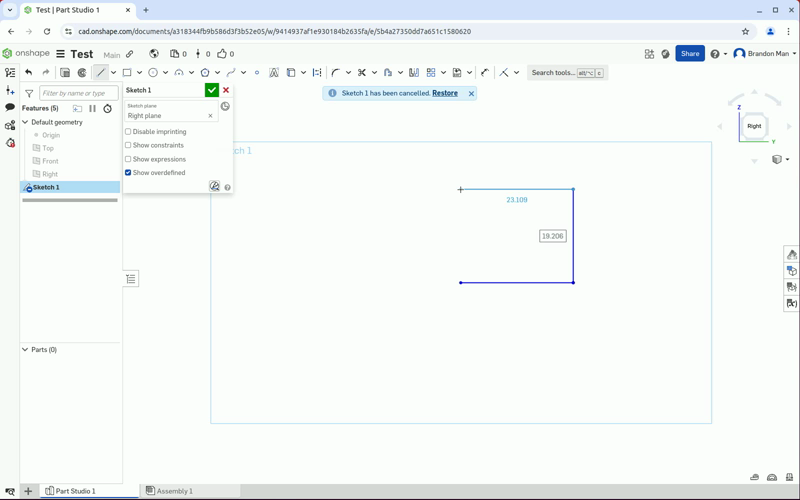
click(460, 189)
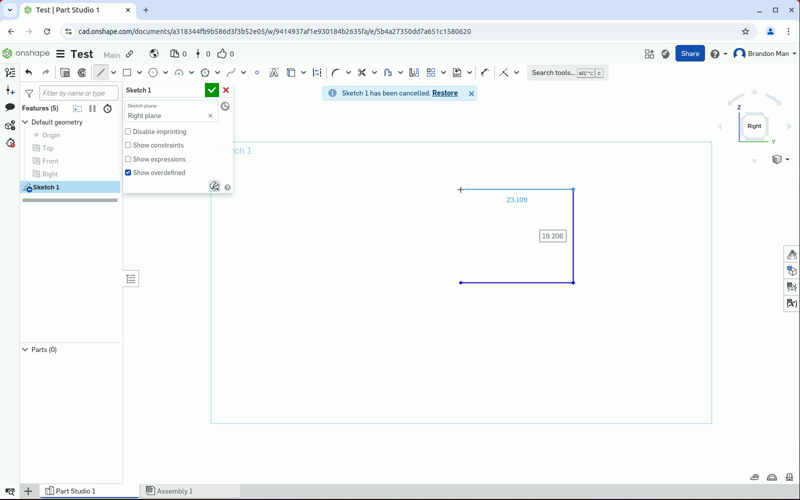
key_up(shift)
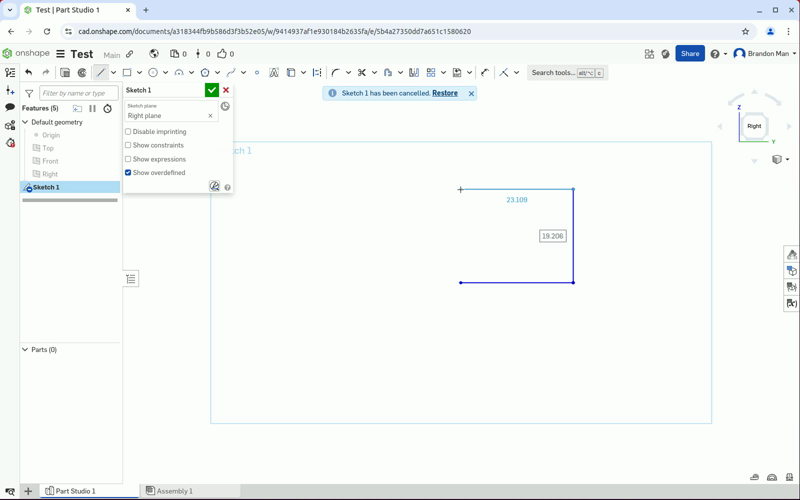
key_down(shift)
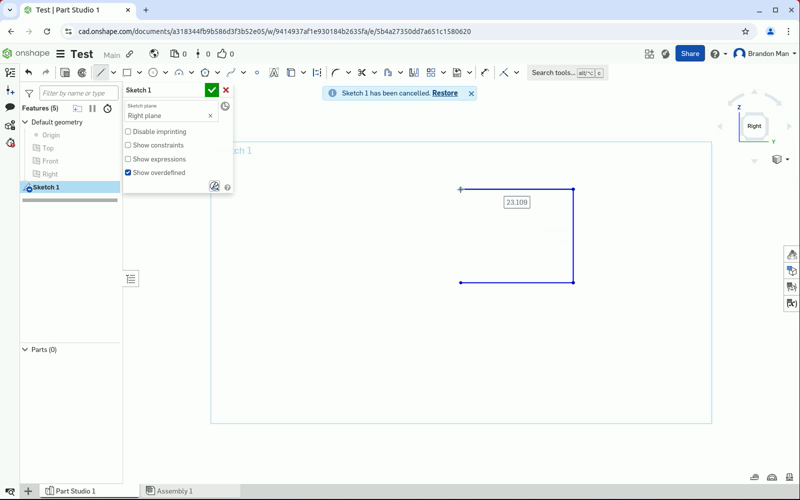
mouse_move(460, 282)
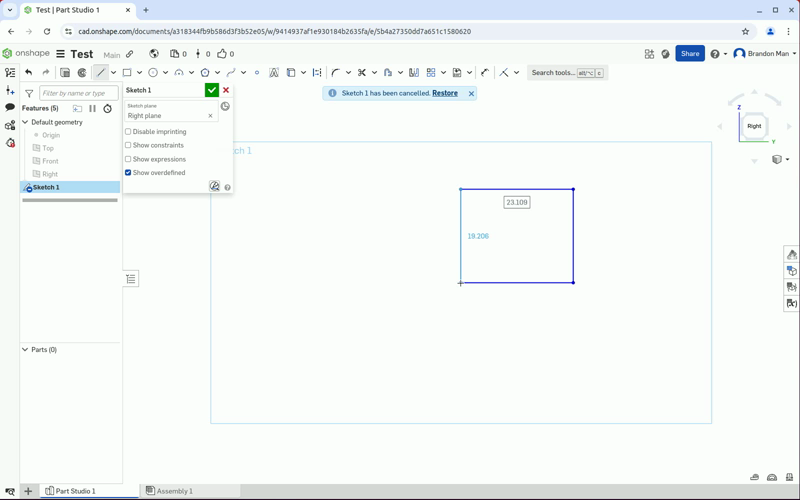
key_up(shift)
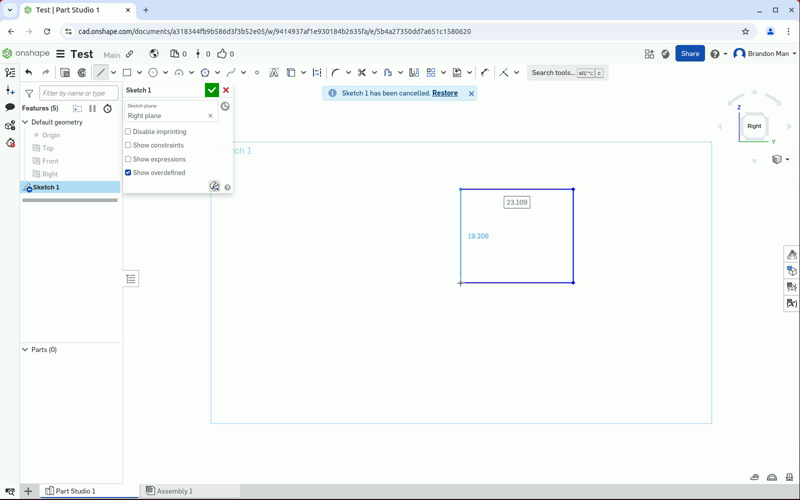
click(460, 282)
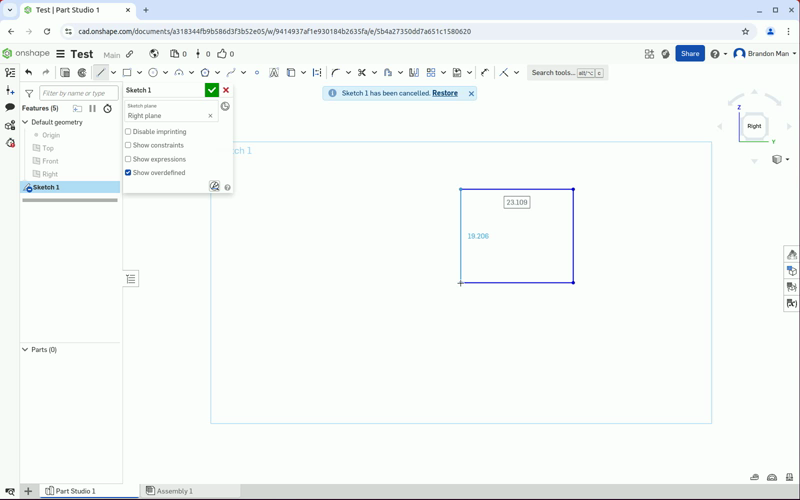
key(esc)
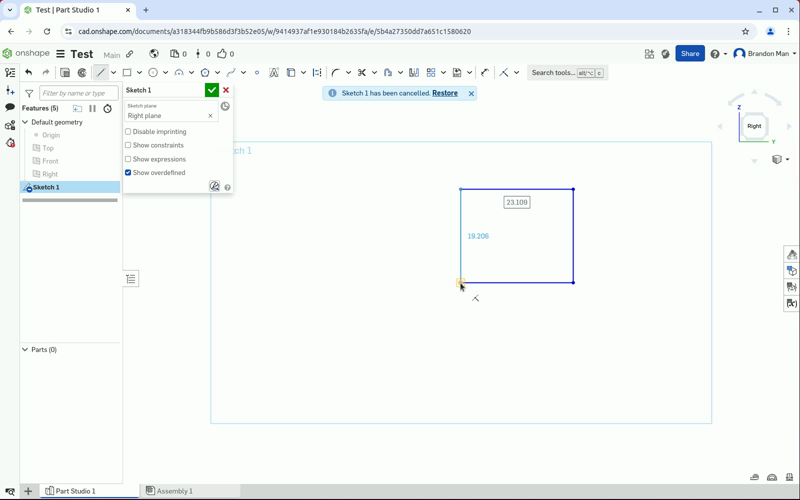
mouse_move(479, 223)
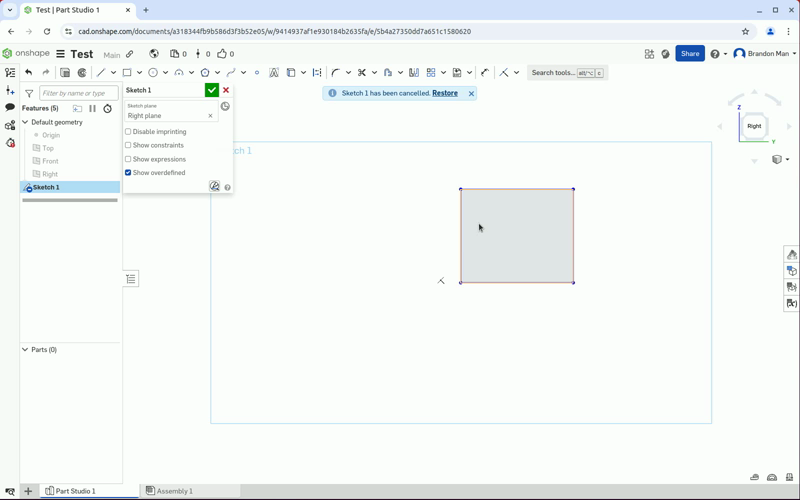
click(479, 223)
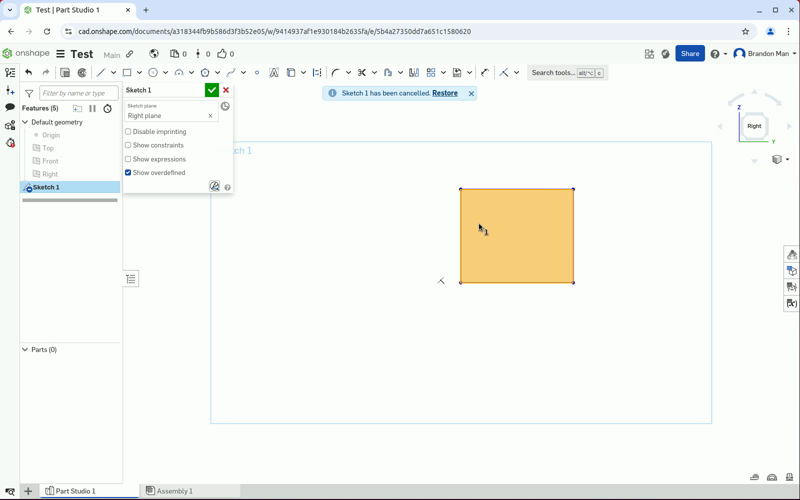
mouse_move(73, 352)
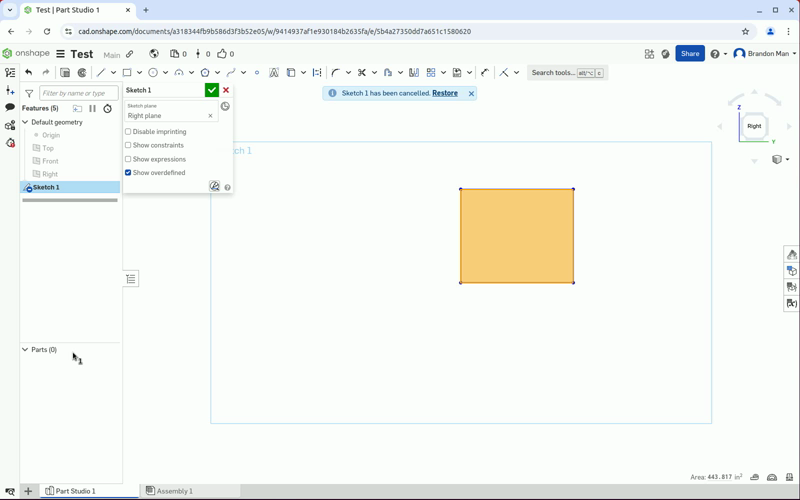
key(shift+y)
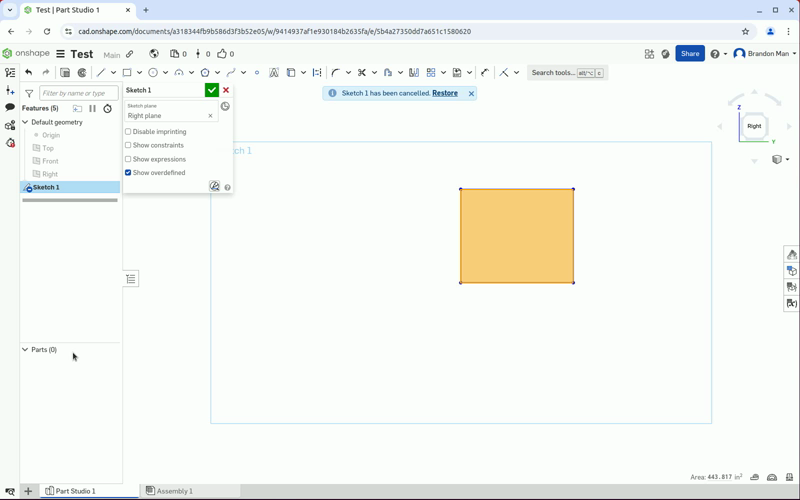
key(shift+e)
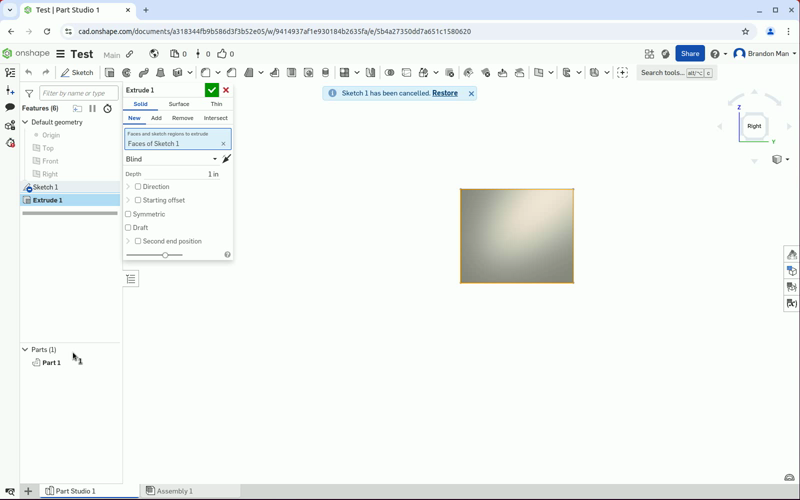
mouse_move(143, 106)
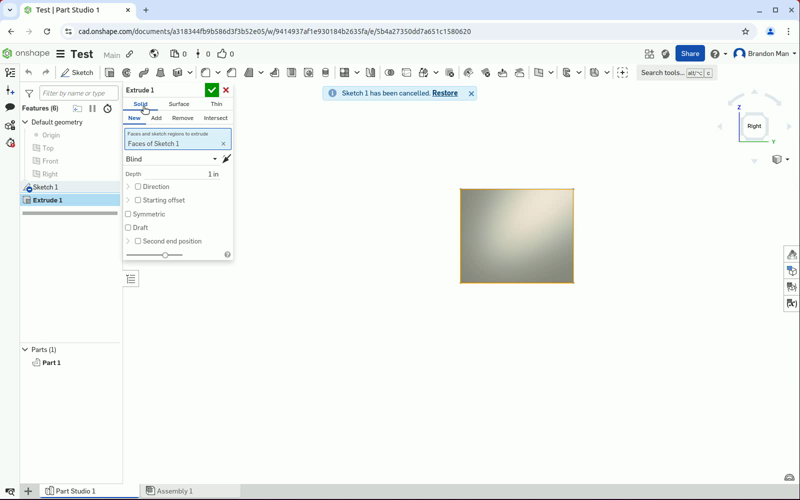
click(143, 106)
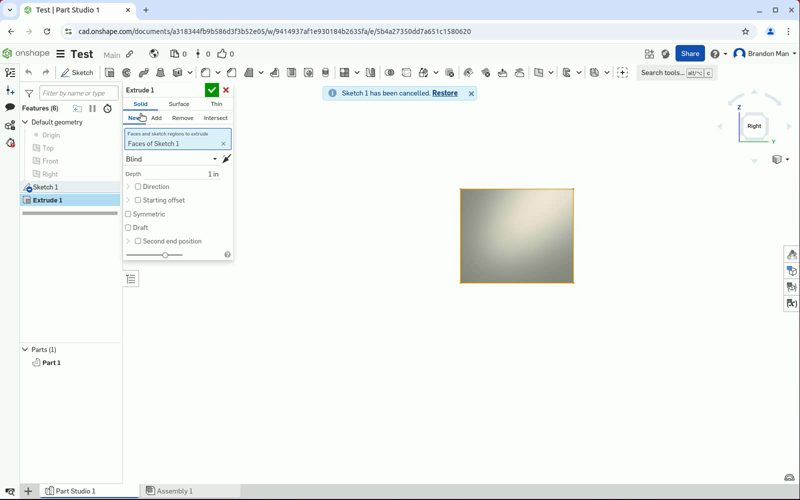
mouse_move(137, 120)
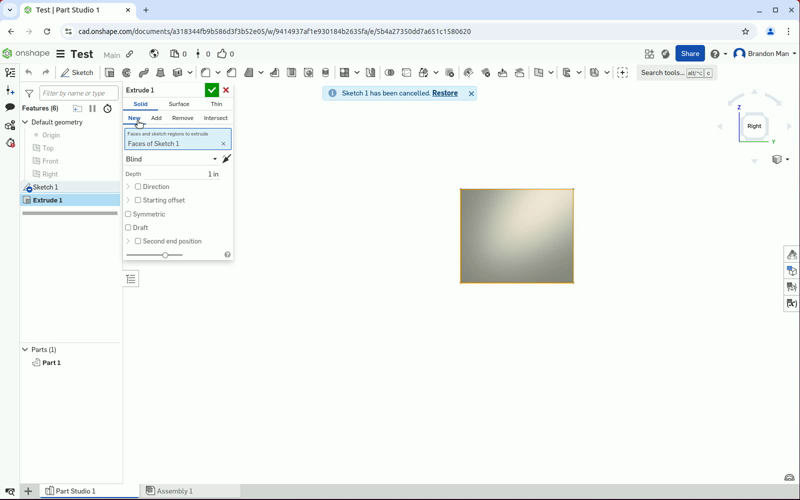
click(137, 120)
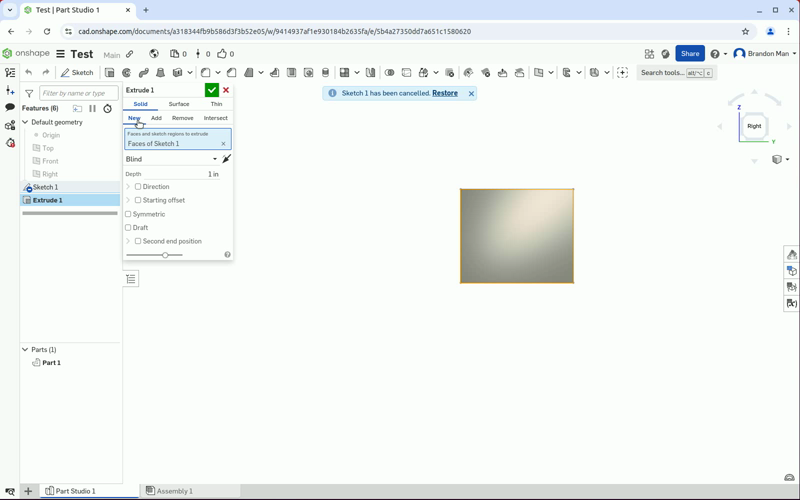
key(tab, 4)
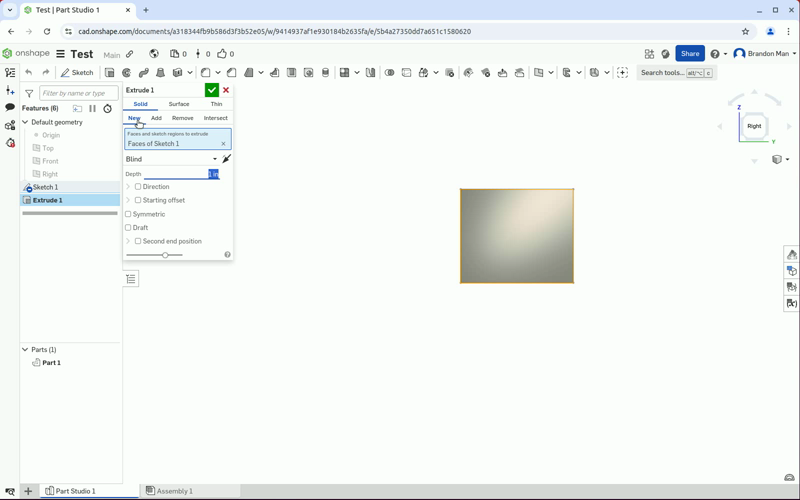
text(15.405)
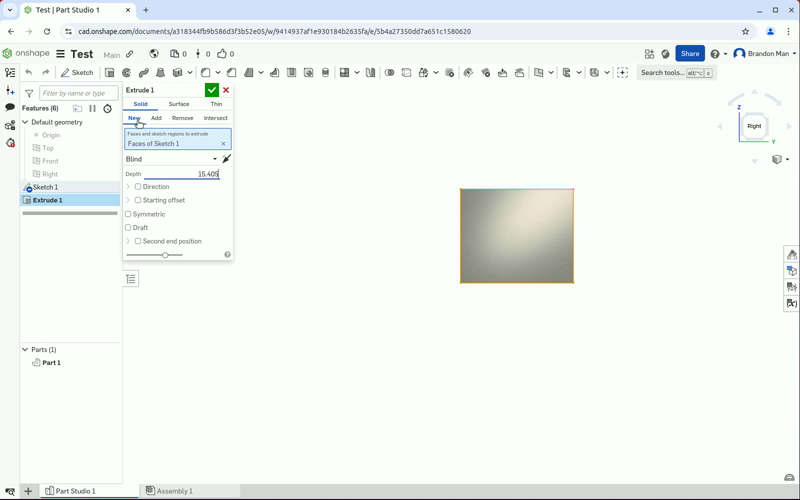
key(enter)
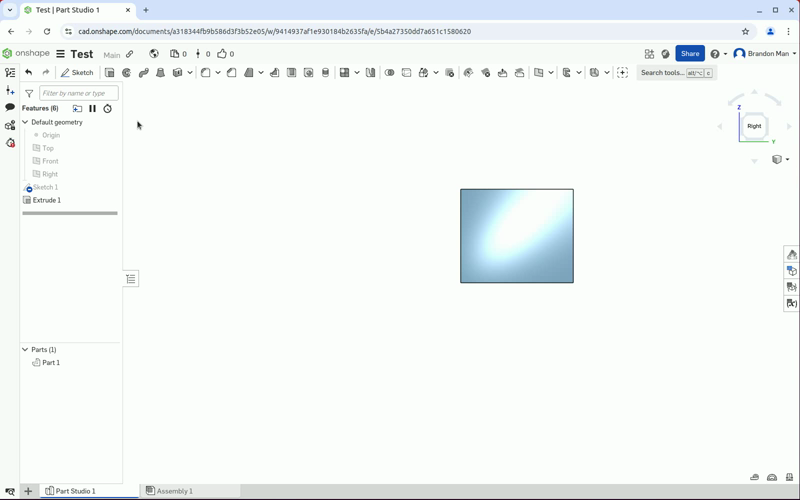
key(shift+h)
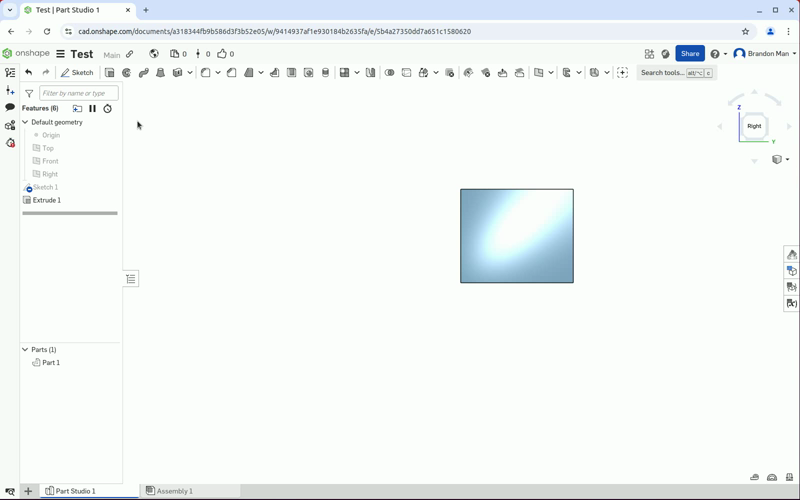
key(shift+h)
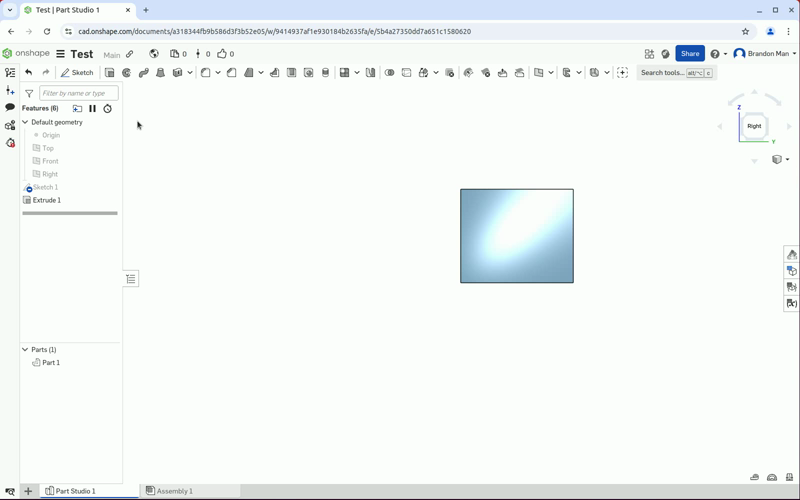
mouse_move(73, 189)
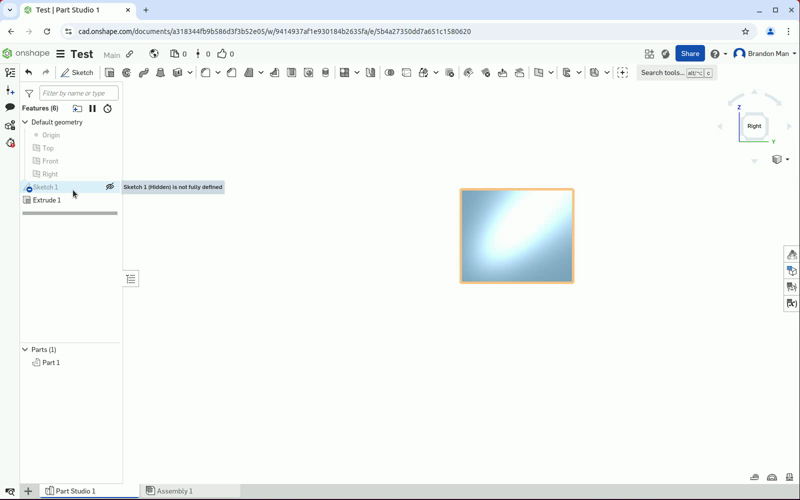
click(73, 189)
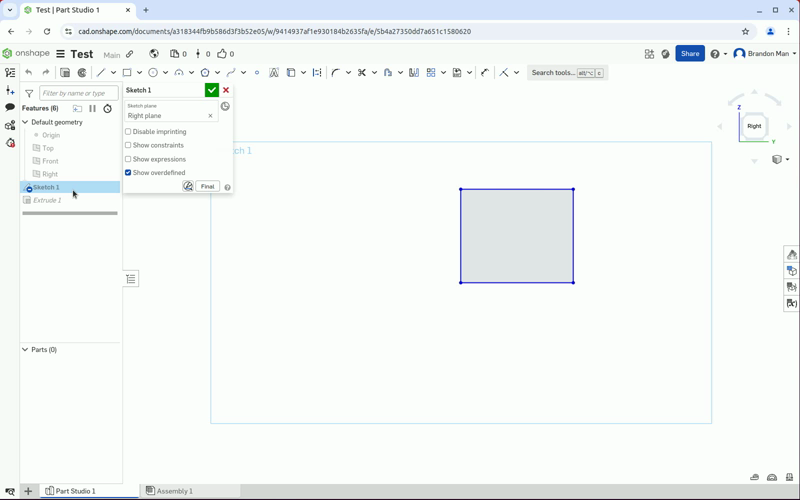
mouse_move(229, 92)
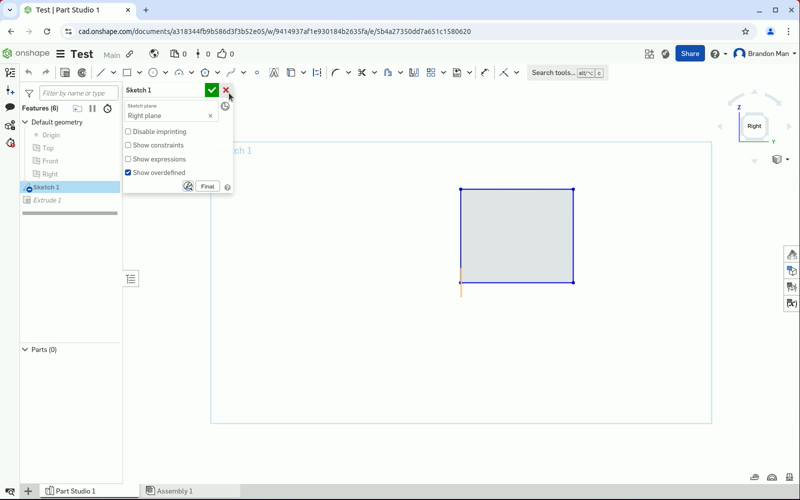
click(229, 92)
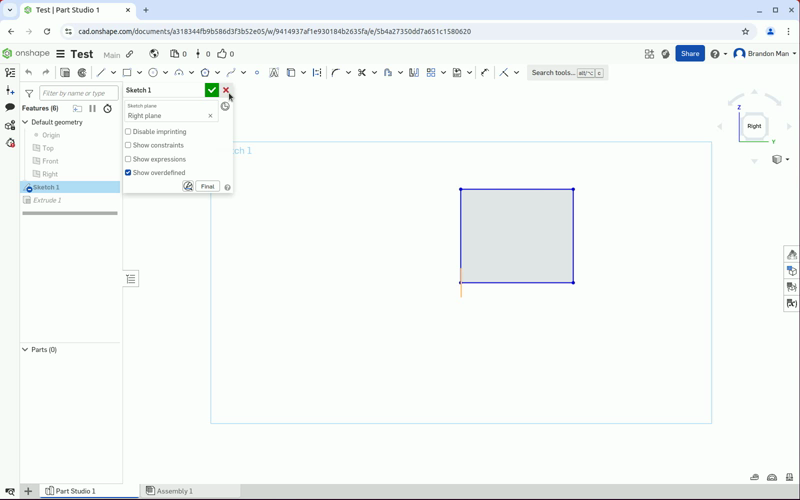
key(shift+s)
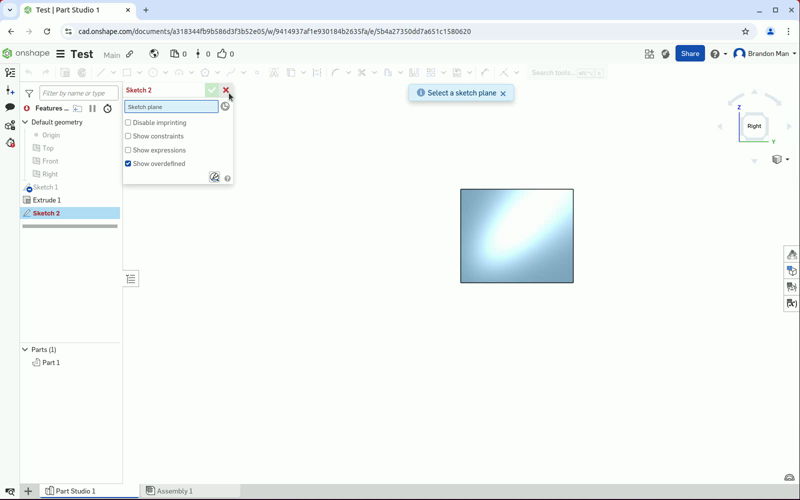
mouse_move(73, 176)
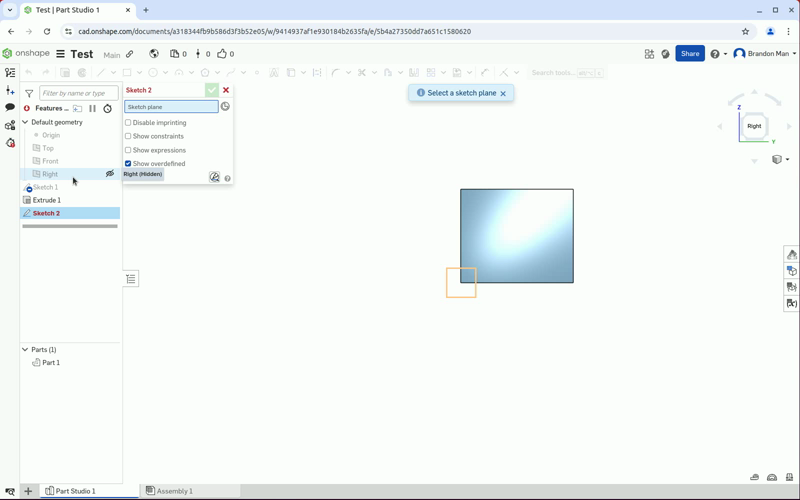
click(73, 176)
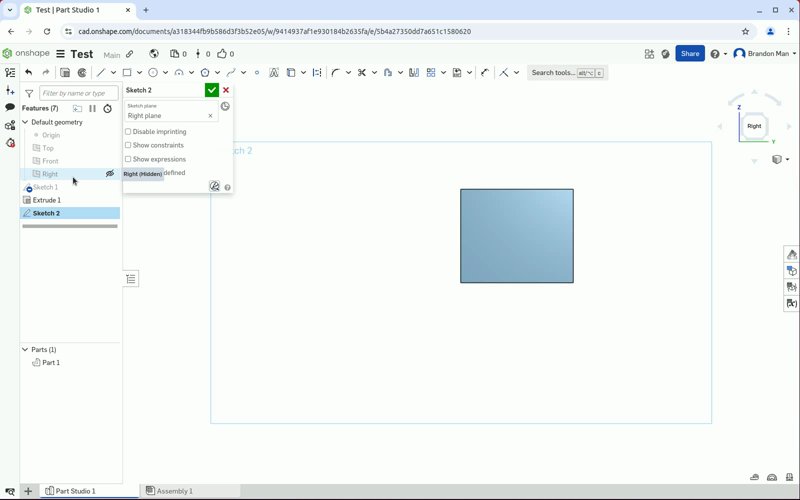
mouse_move(73, 352)
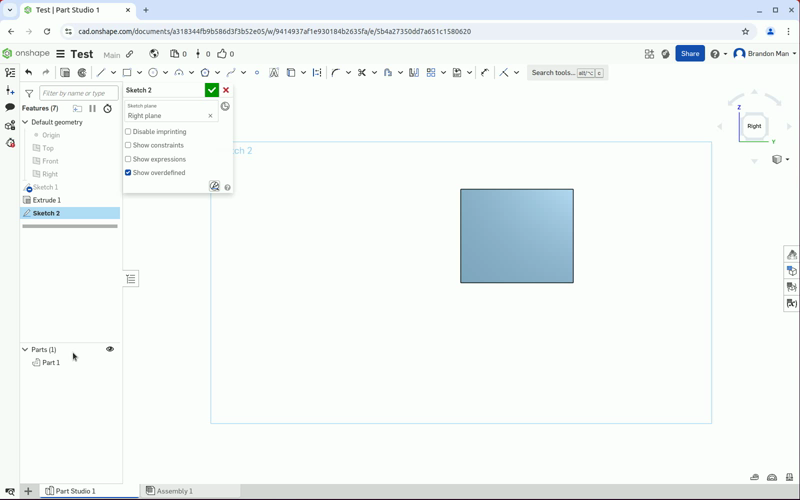
key(y)
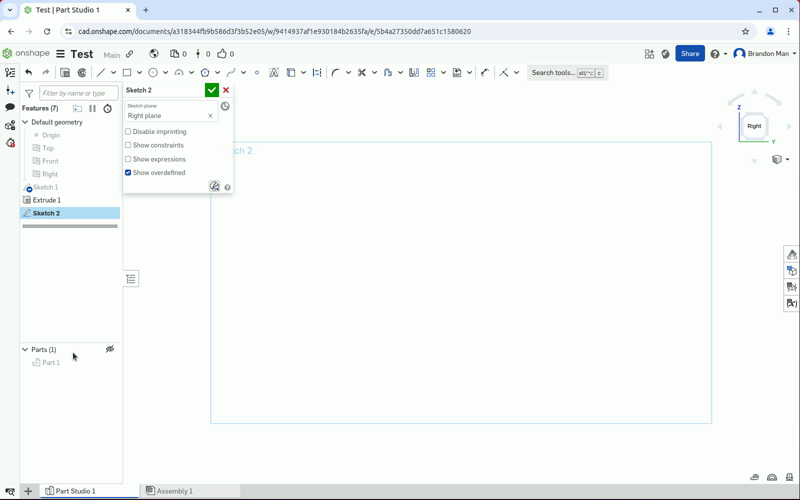
key(l)
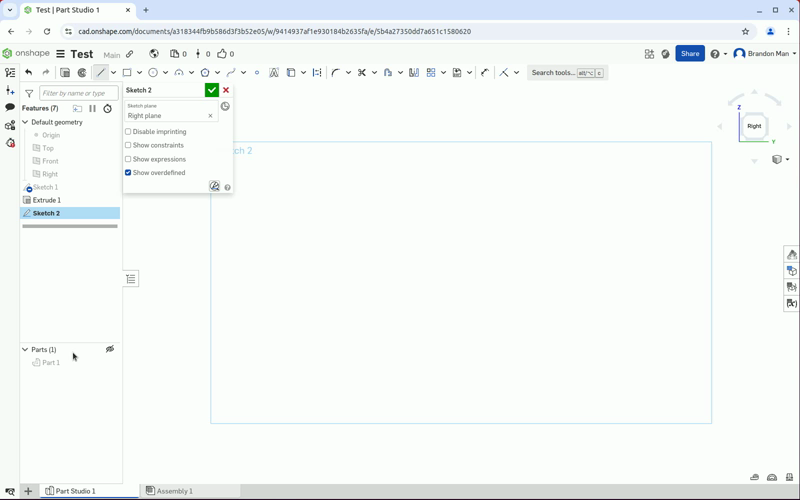
key_down(shift)
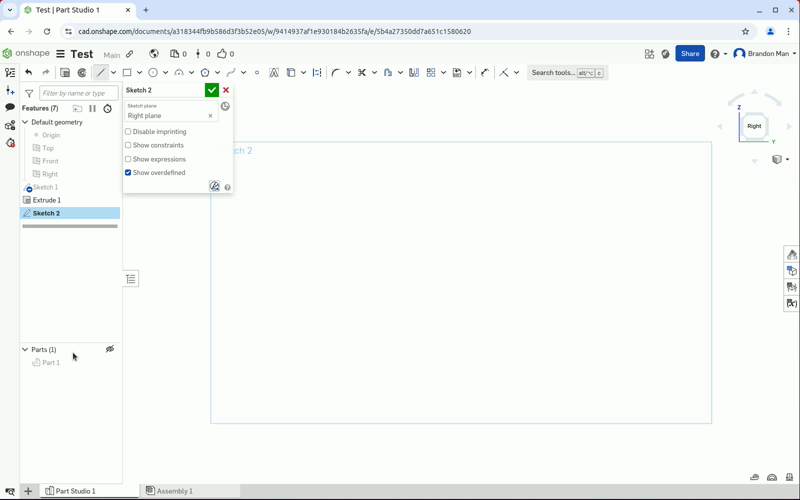
mouse_move(460, 282)
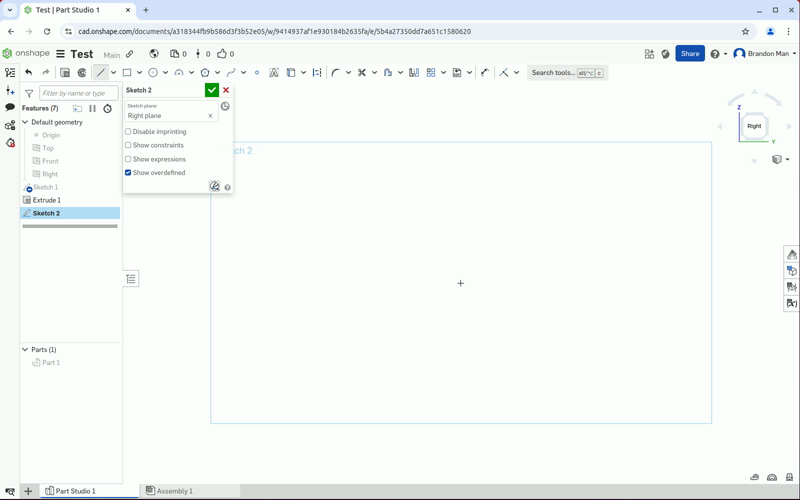
click(460, 282)
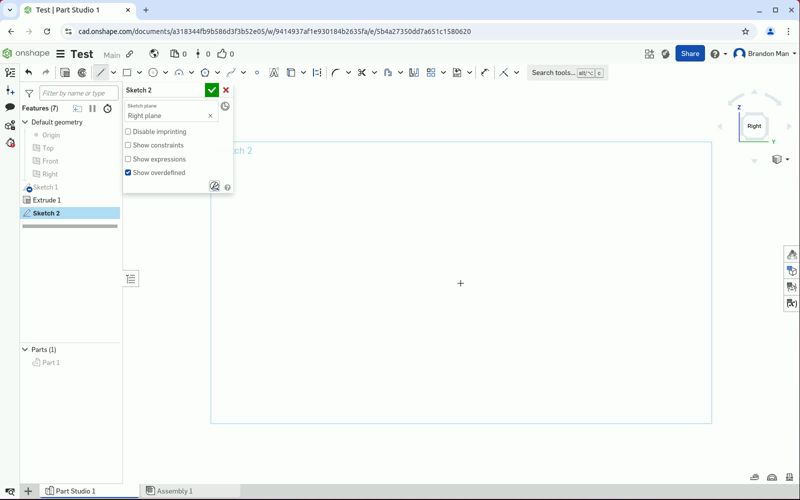
key_up(shift)
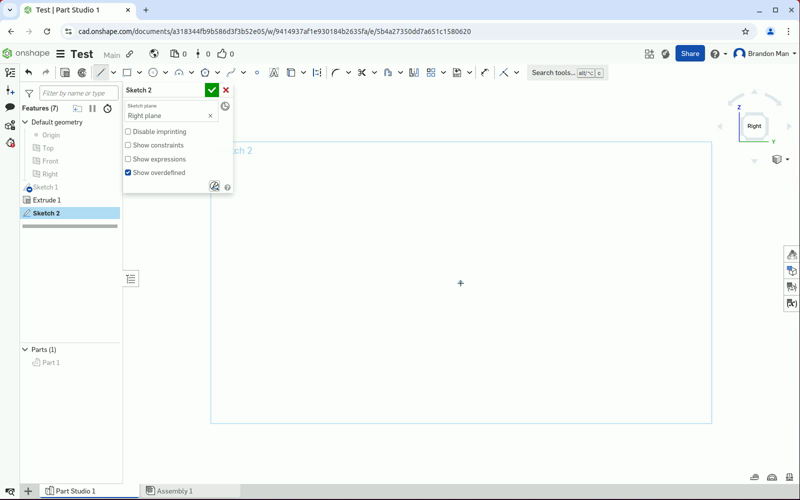
key_down(shift)
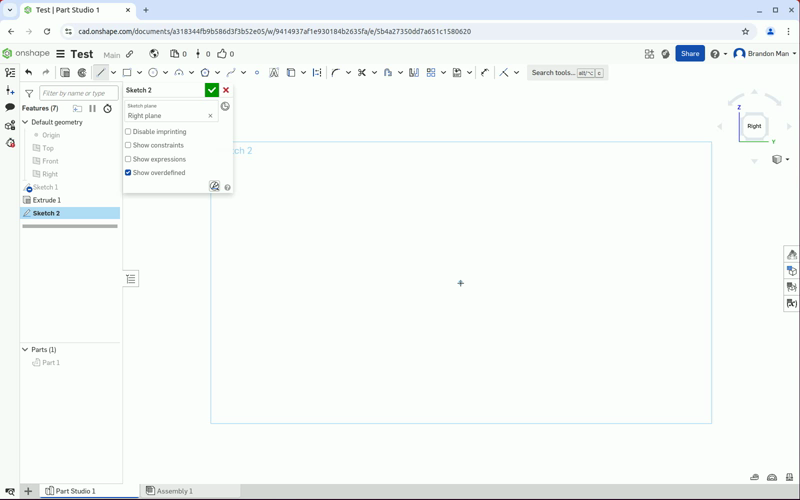
mouse_move(573, 282)
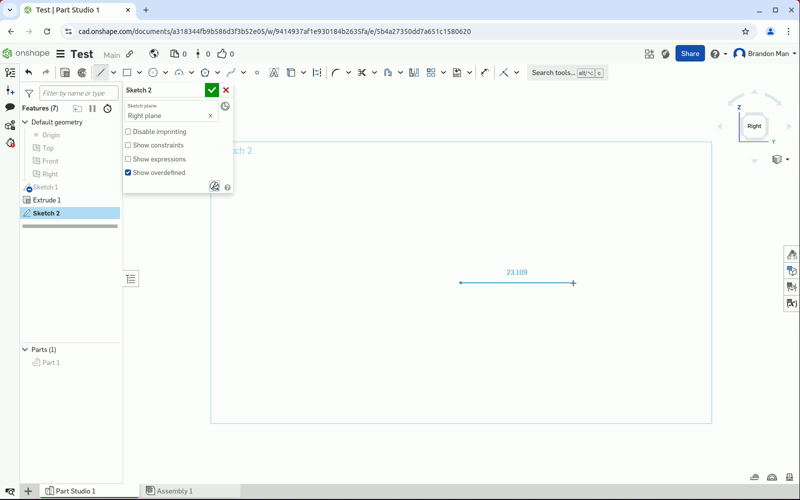
click(573, 282)
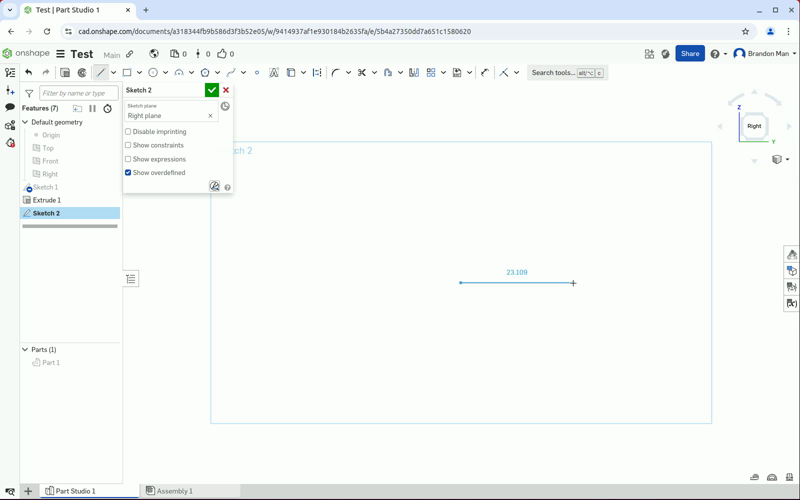
key_up(shift)
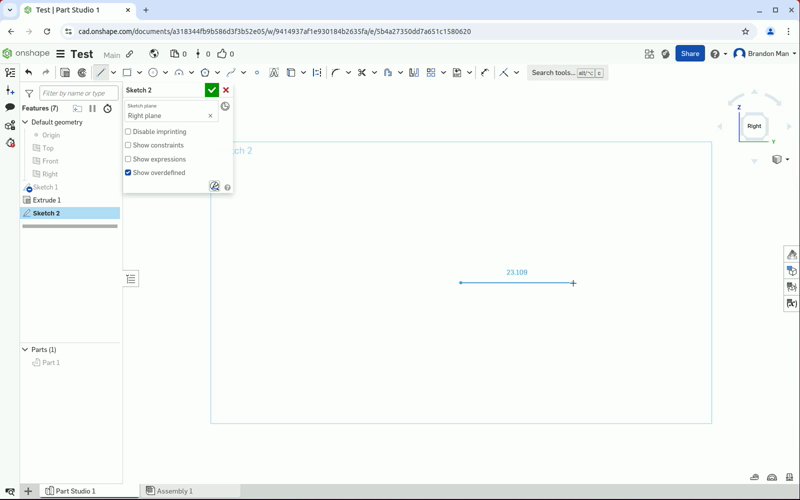
key_down(shift)
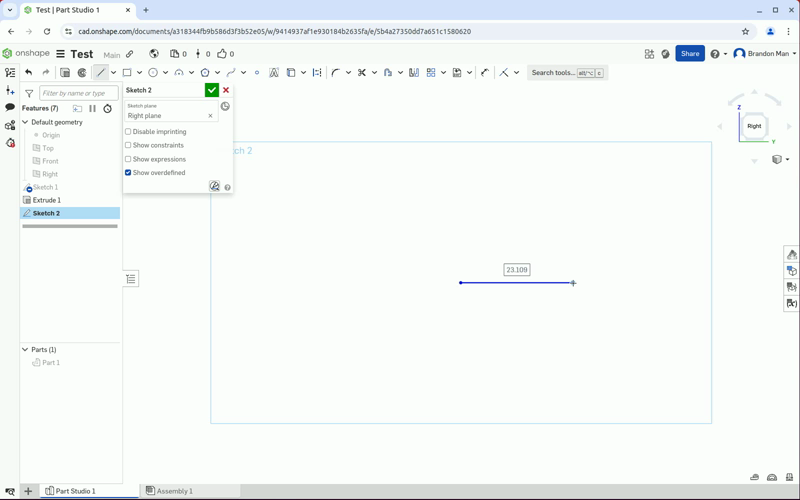
mouse_move(573, 189)
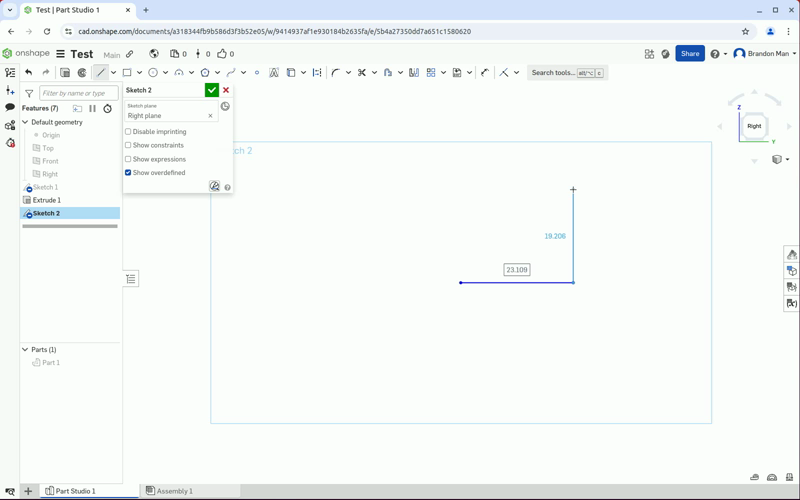
click(573, 189)
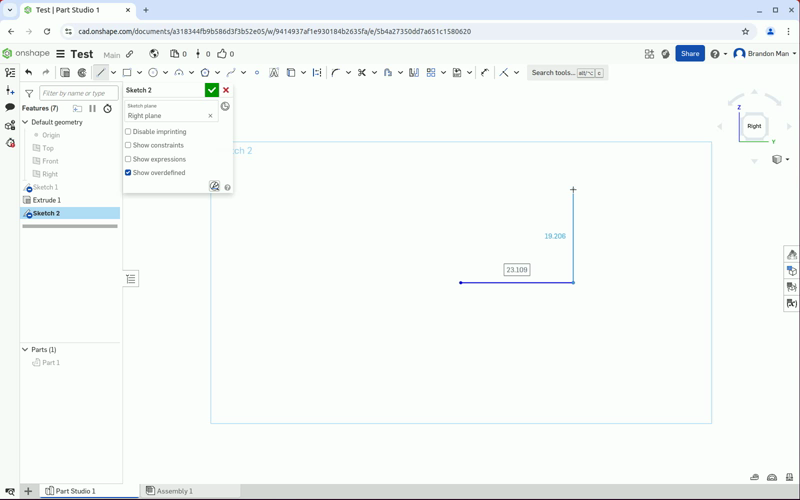
key_up(shift)
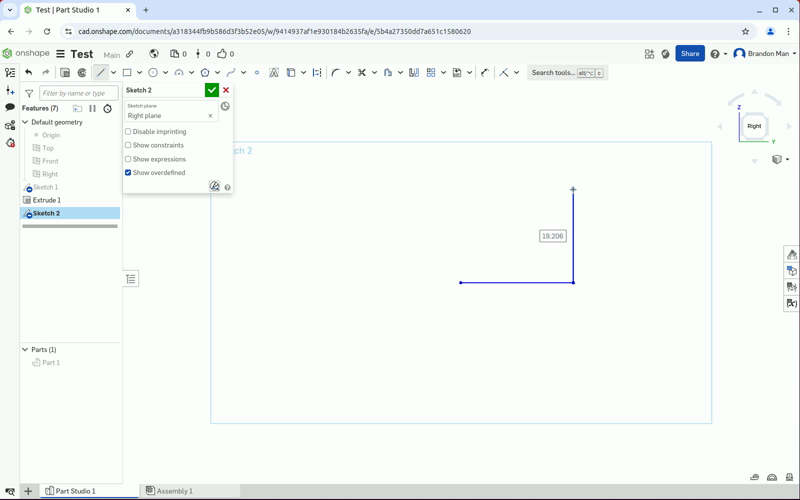
key_down(shift)
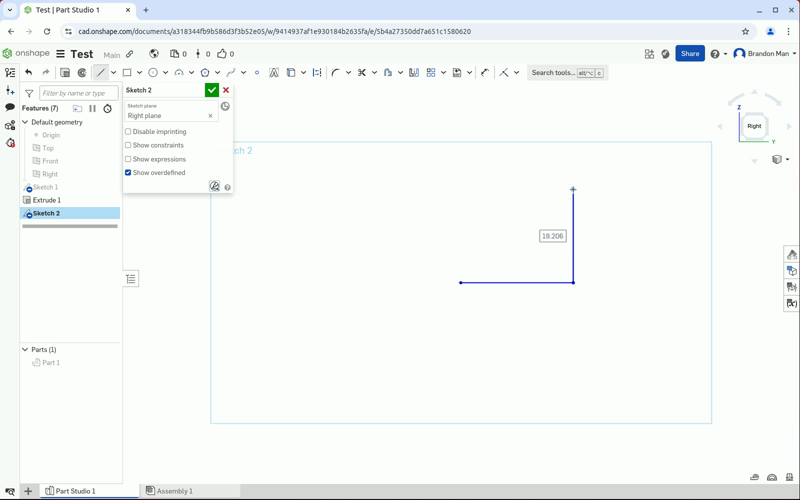
mouse_move(460, 189)
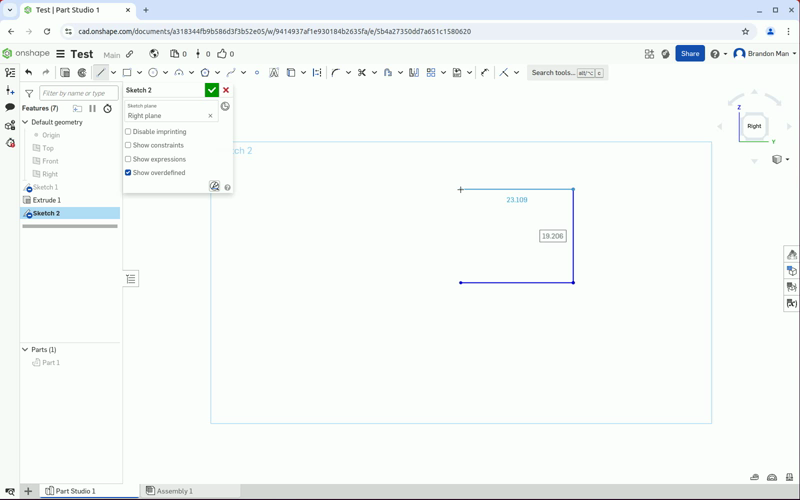
click(460, 189)
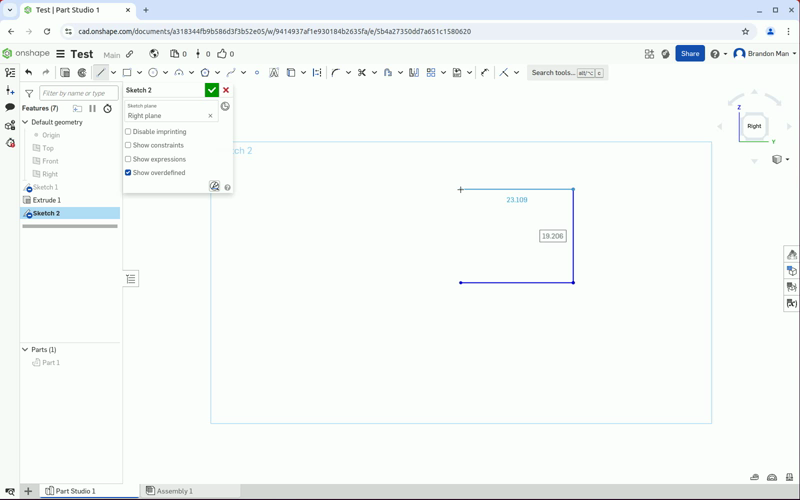
key_up(shift)
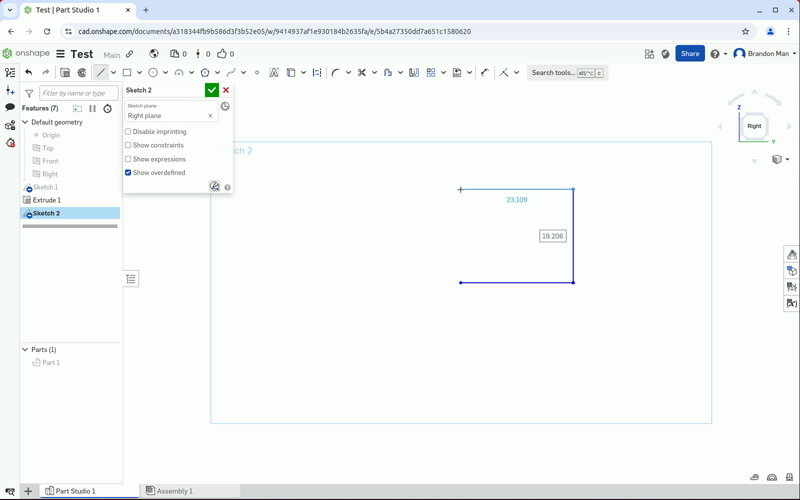
key_down(shift)
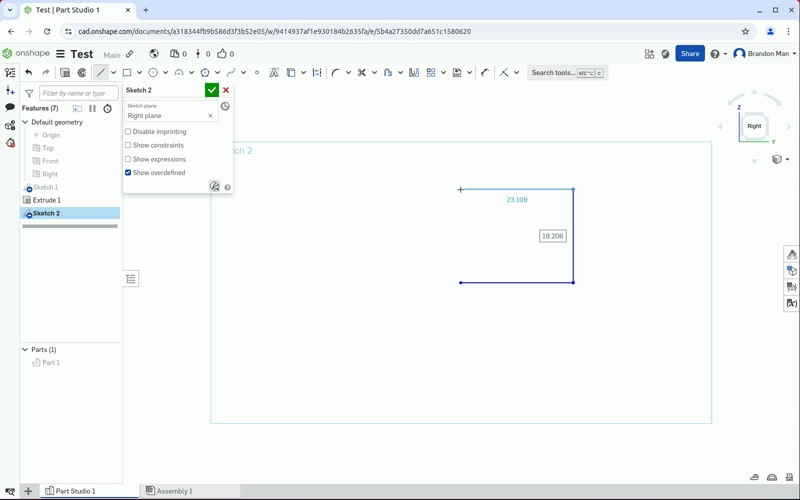
mouse_move(460, 282)
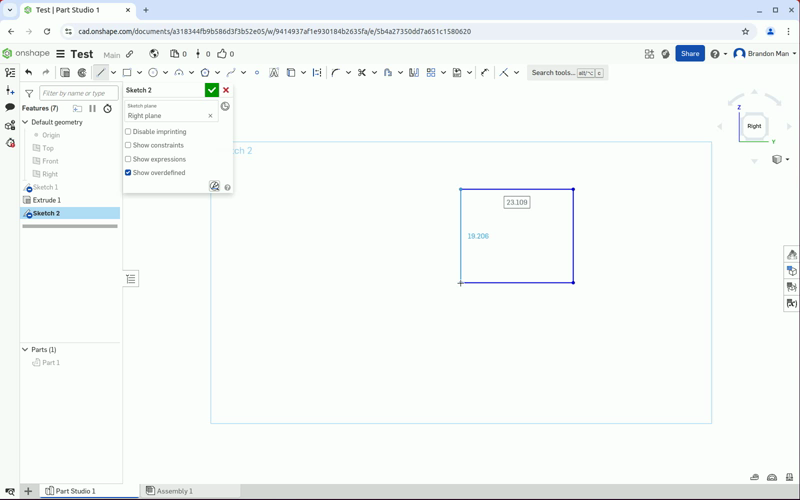
key_up(shift)
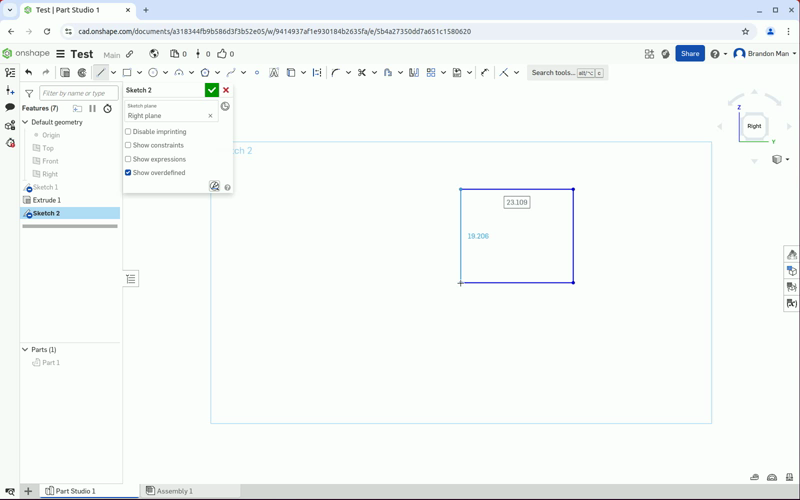
click(460, 282)
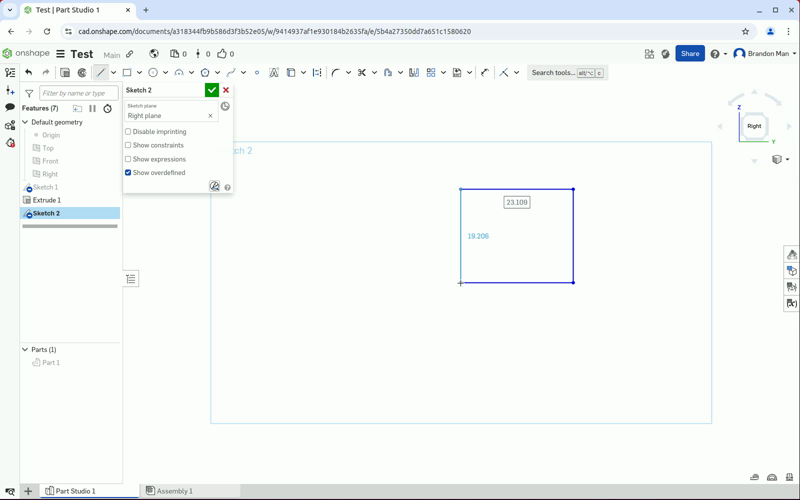
key(esc)
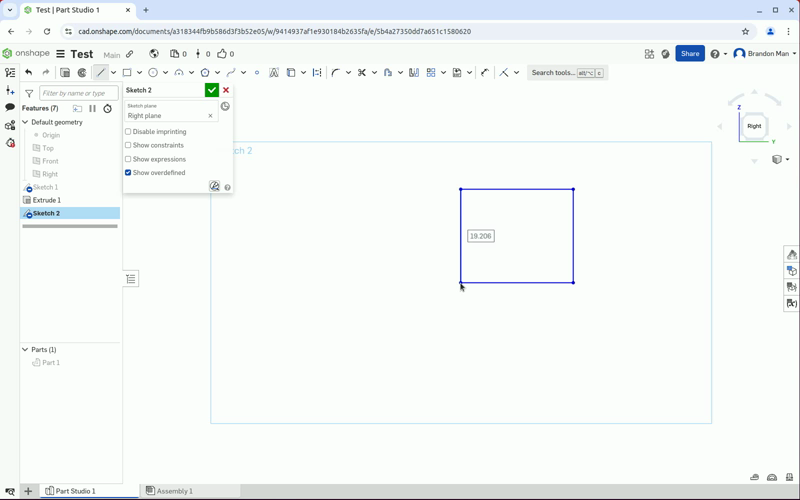
mouse_move(496, 227)
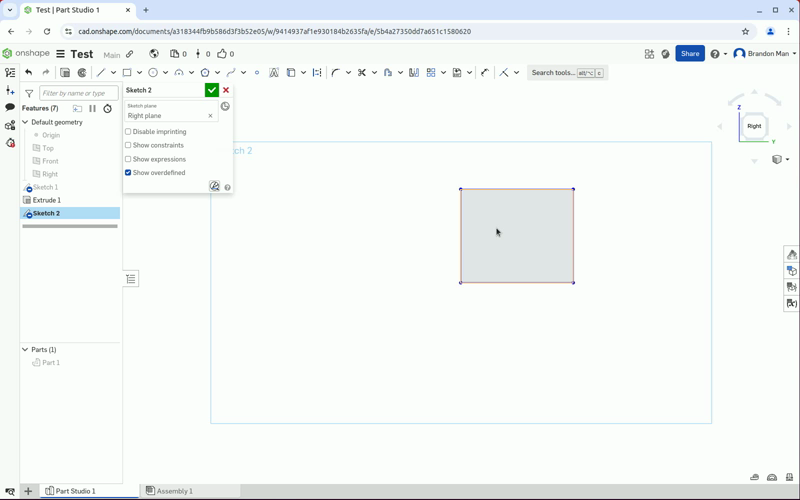
click(496, 227)
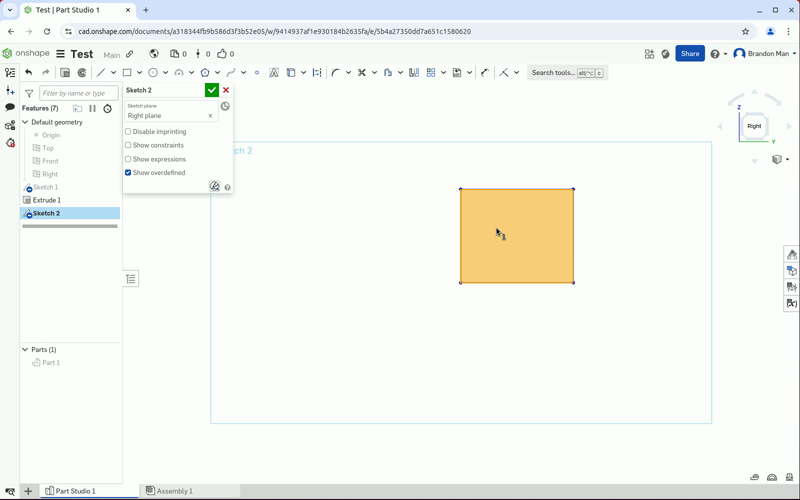
mouse_move(73, 352)
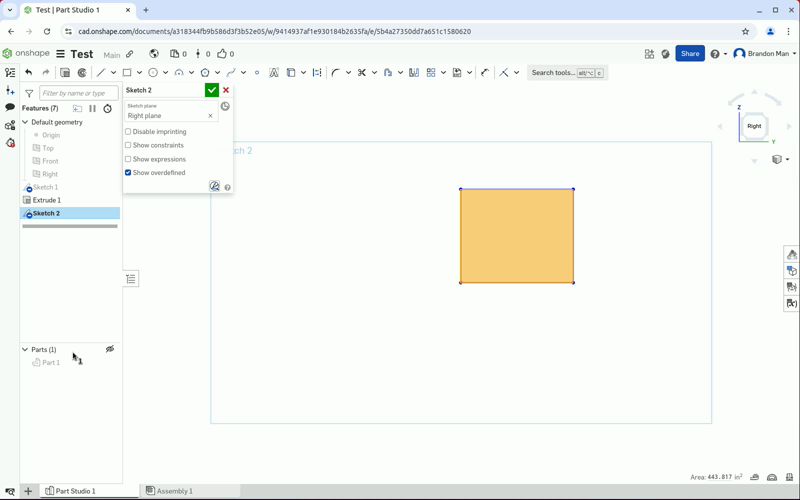
key(shift+y)
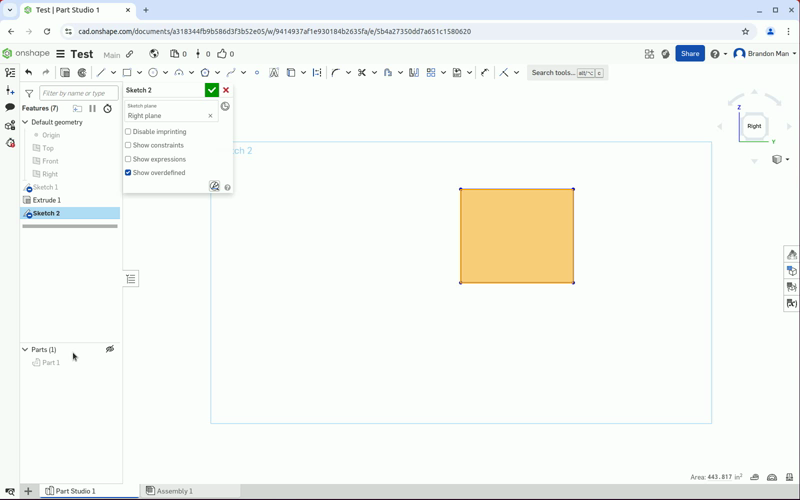
key(shift+e)
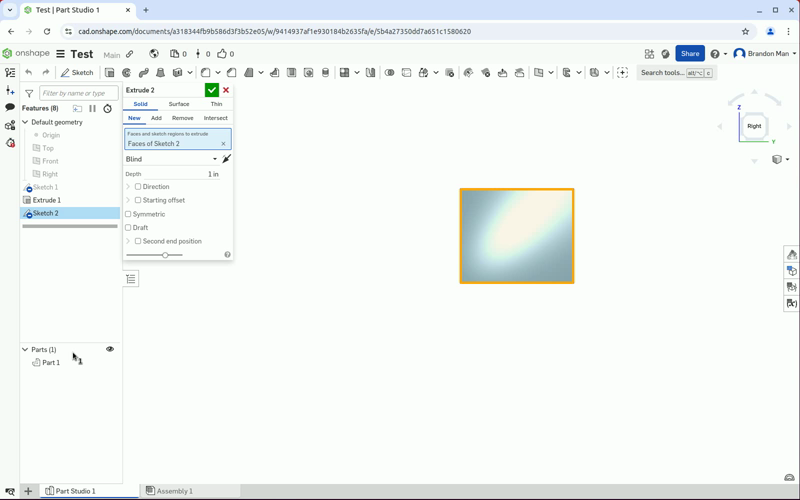
mouse_move(143, 106)
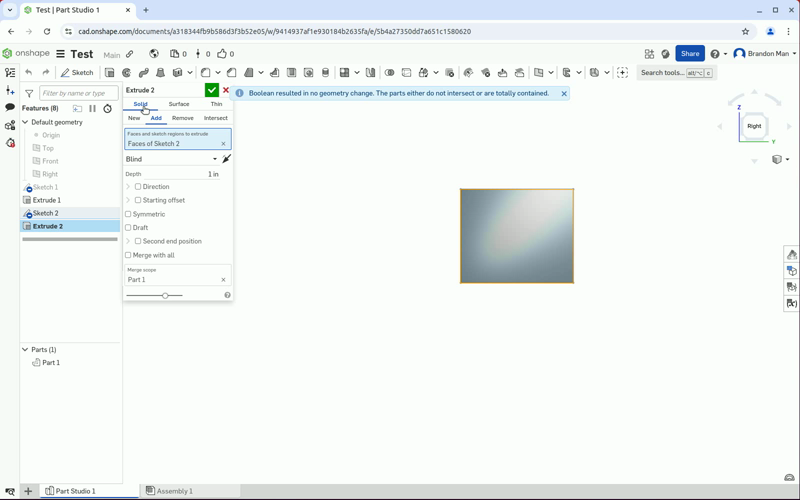
click(143, 106)
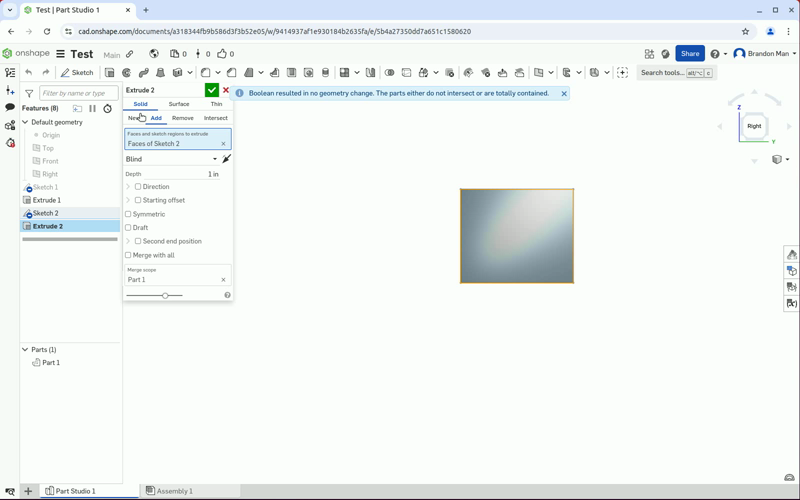
mouse_move(137, 120)
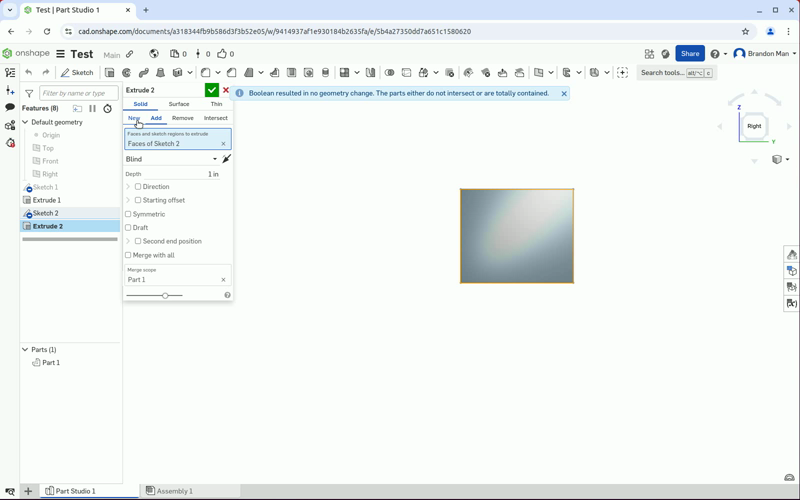
click(137, 120)
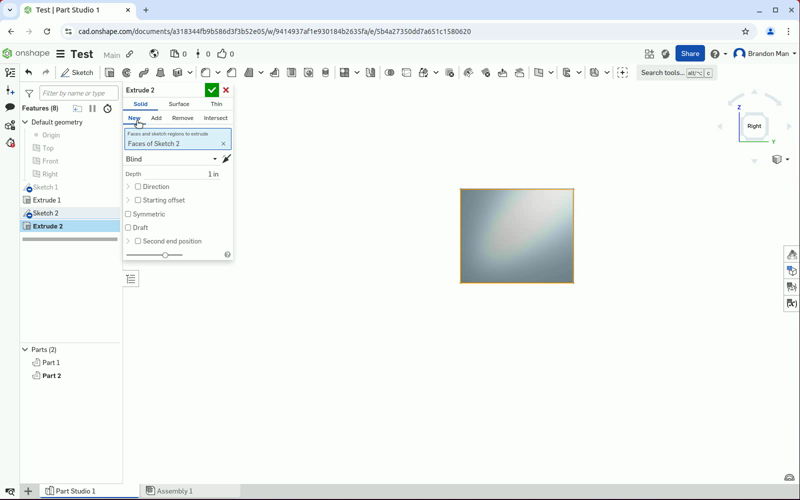
key(tab, 4)
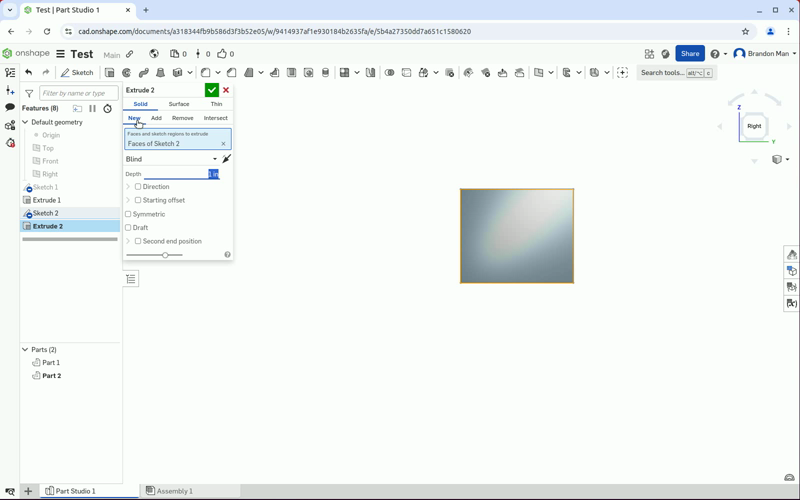
text(15.405)
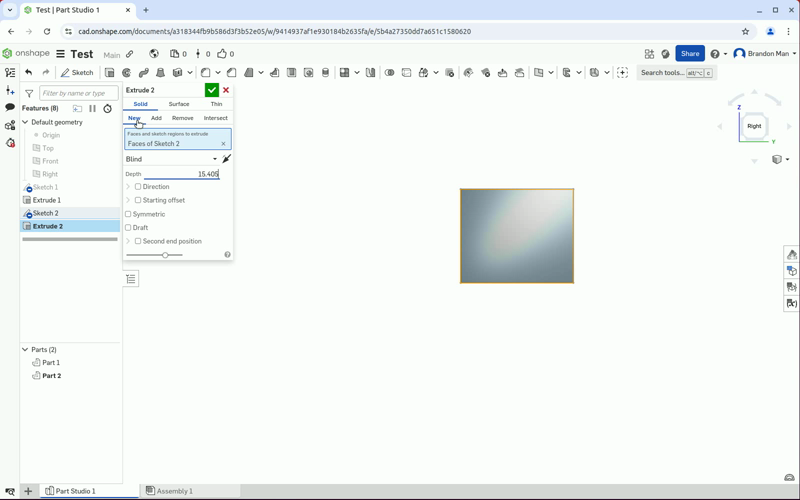
key(enter)
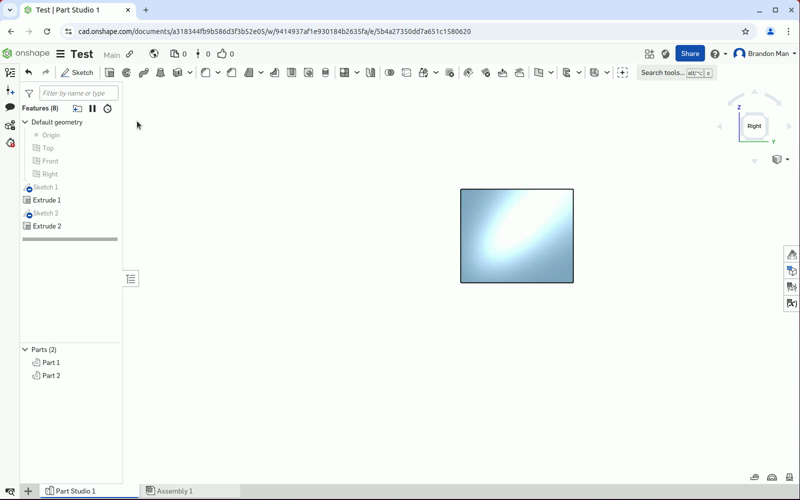
key(shift+h)
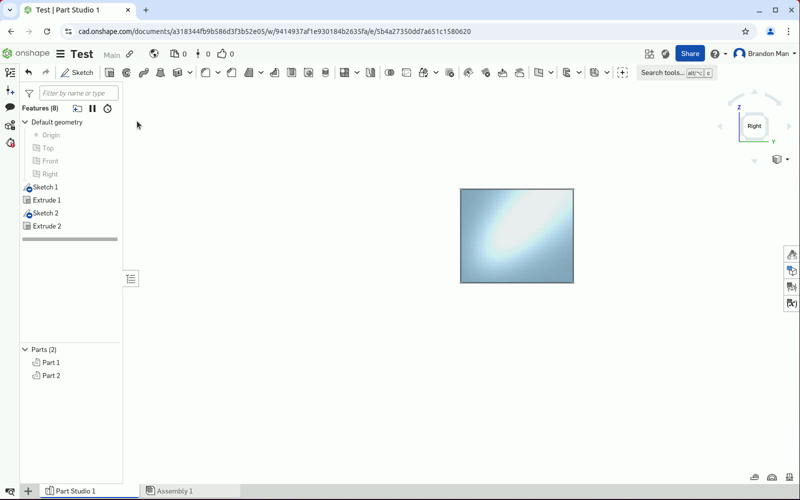
key(shift+h)
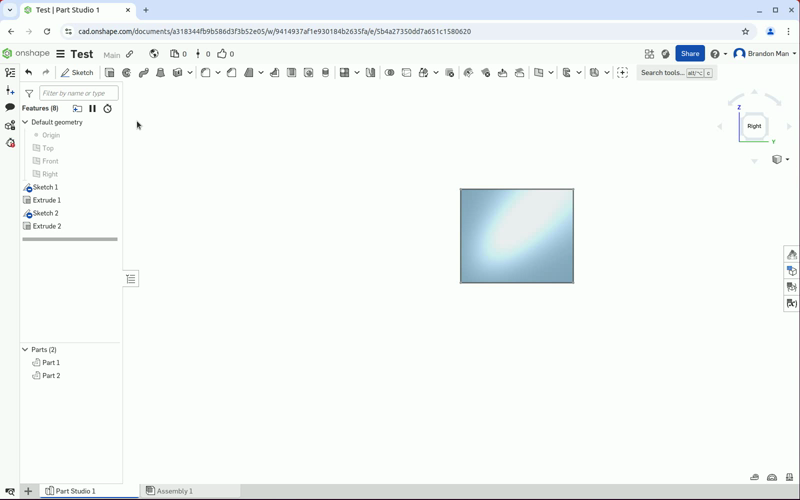
key(shift+7)
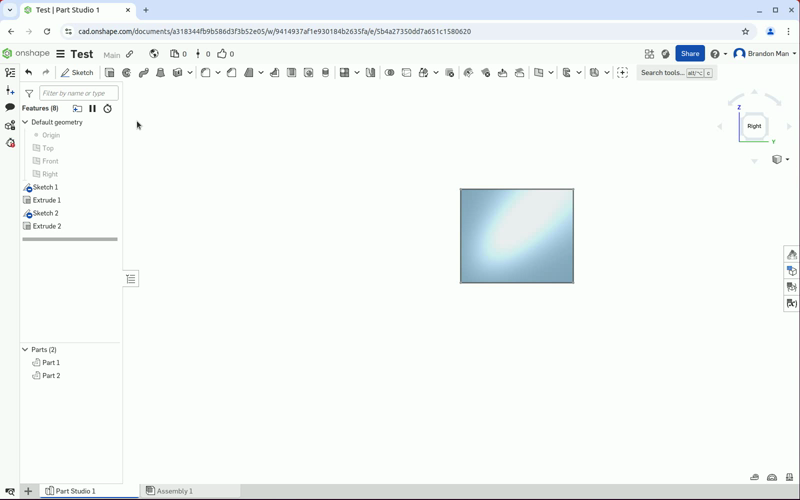
key(right, 2)
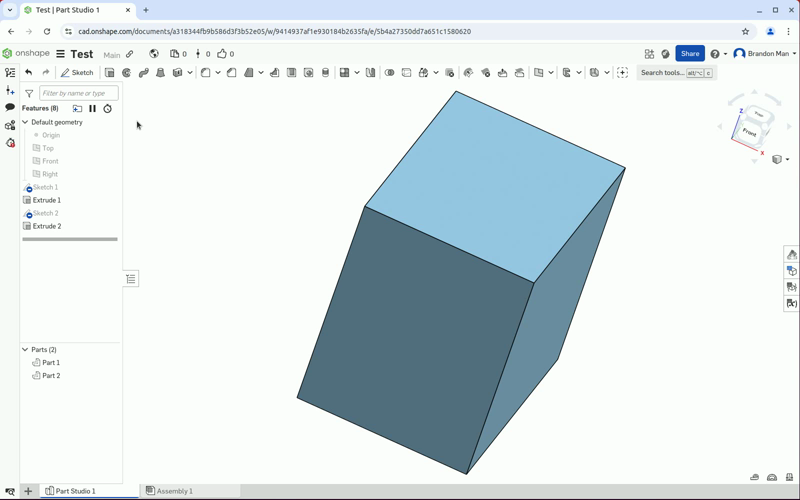
key(down, 2)
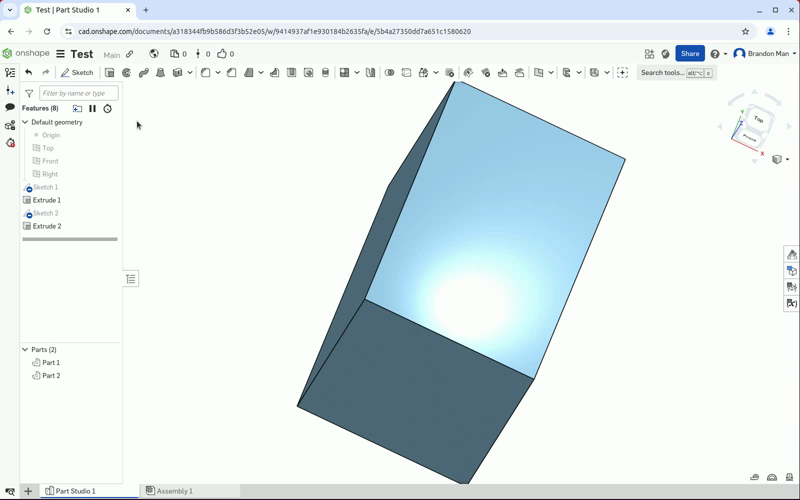
key(up, 2)
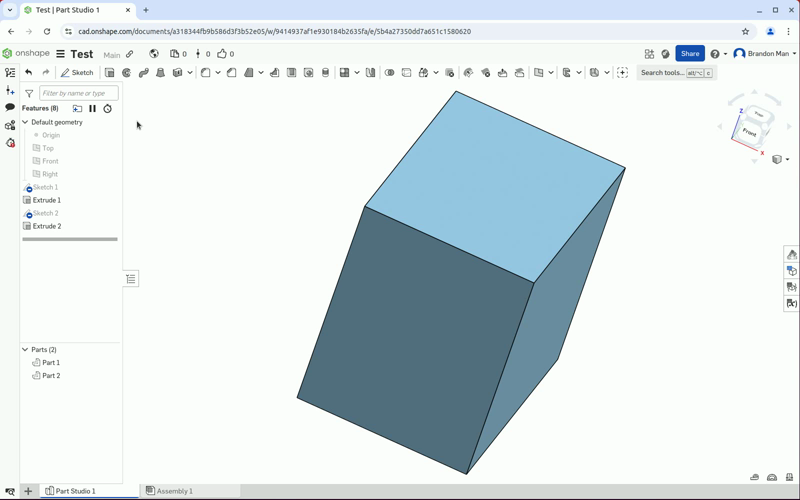
key(left, 2)
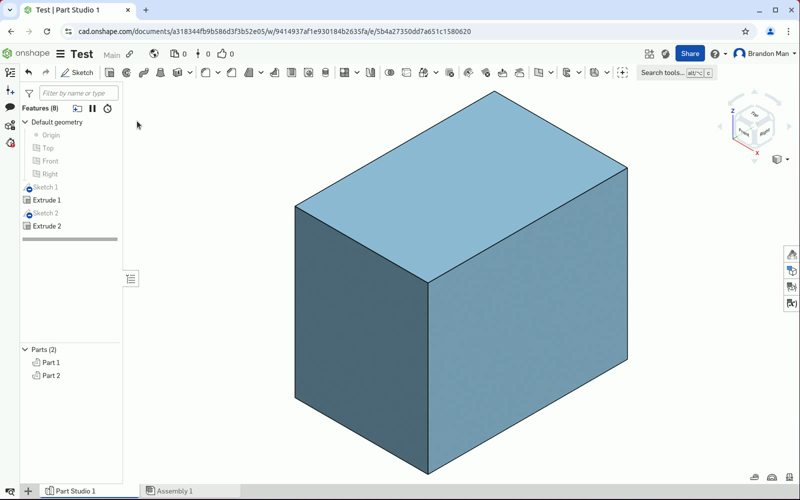
mouse_move(73, 189)
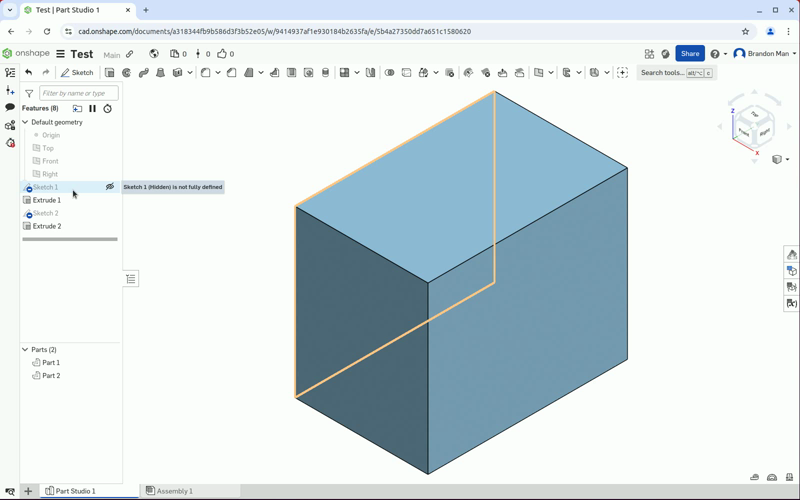
click(73, 189)